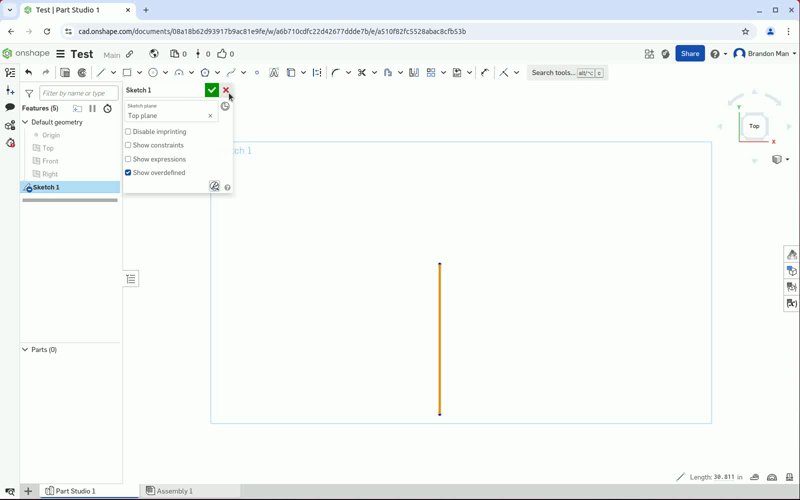
key(shift+h)
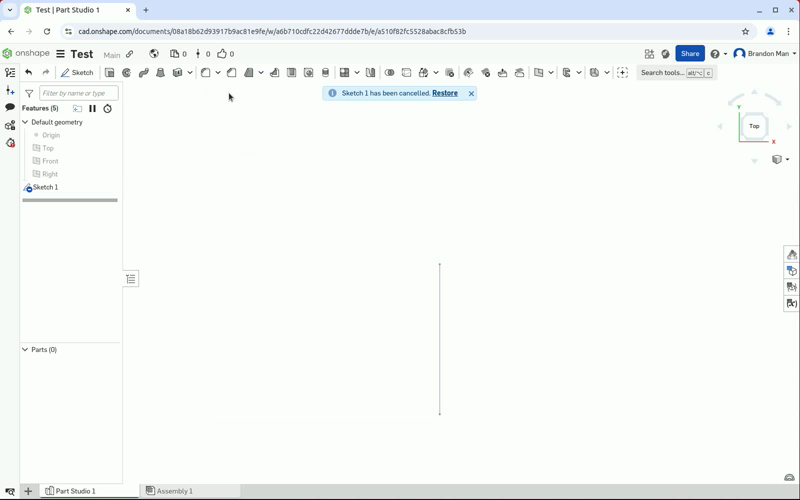
key(shift+s)
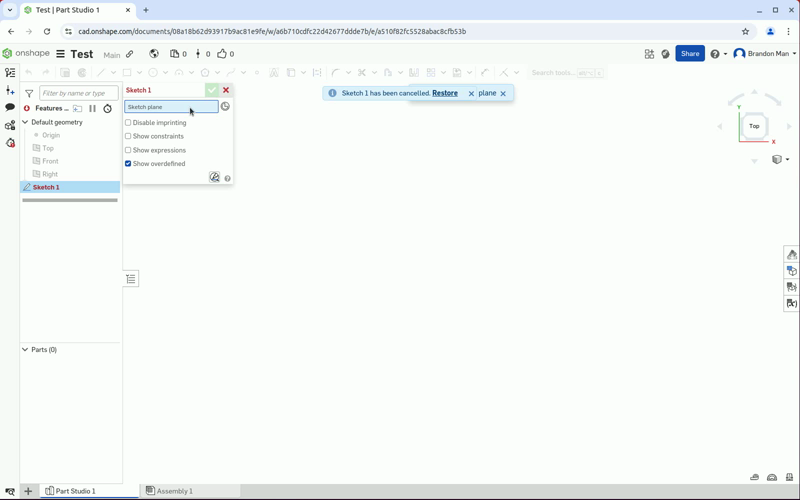
mouse_move(73, 150)
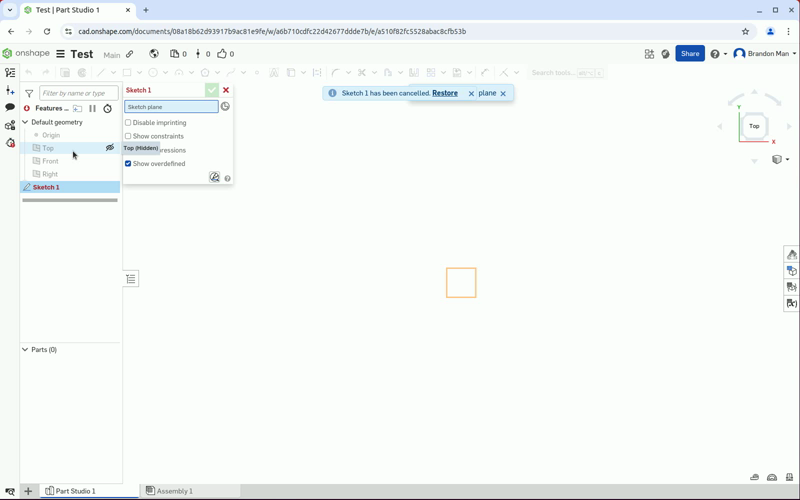
click(73, 150)
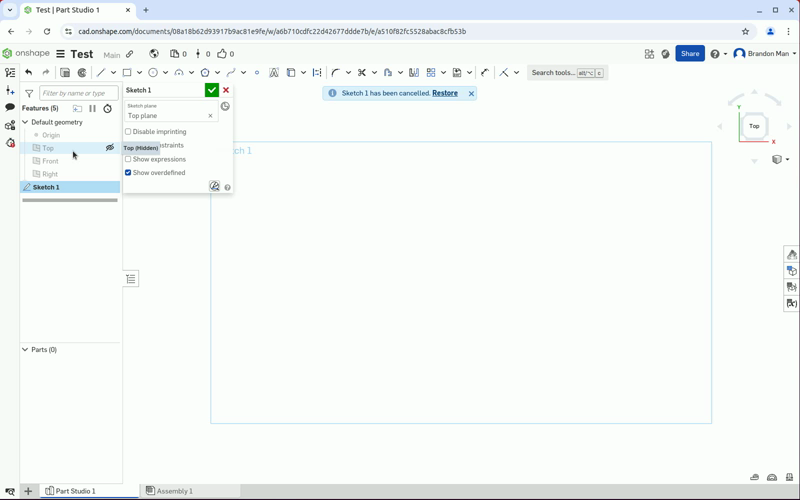
mouse_move(73, 352)
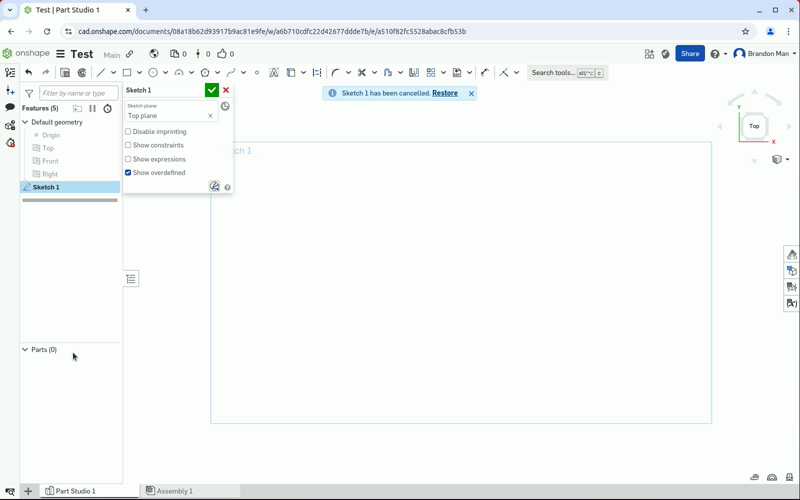
key(y)
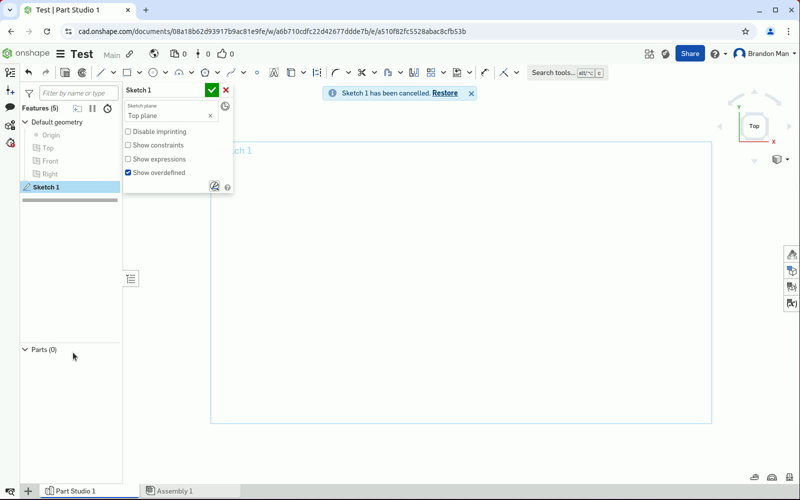
key(l)
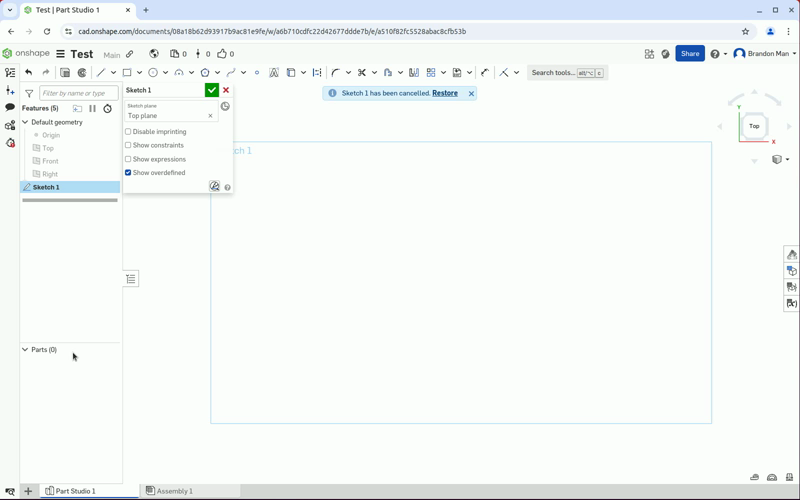
key_down(shift)
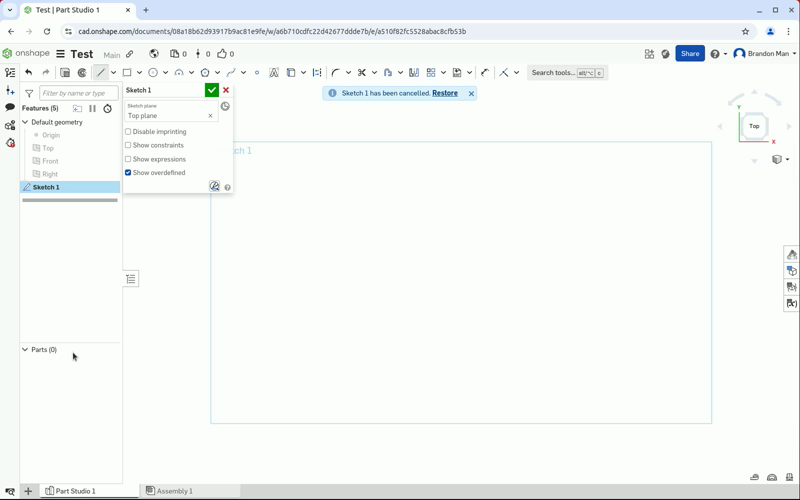
mouse_move(460, 395)
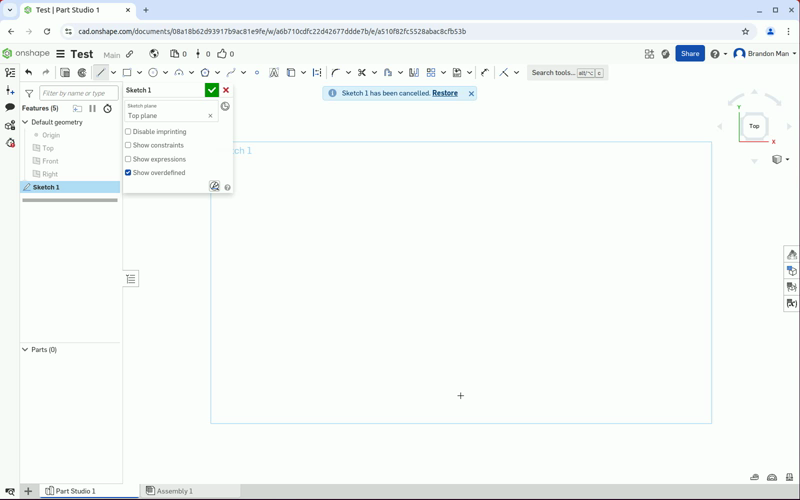
click(460, 395)
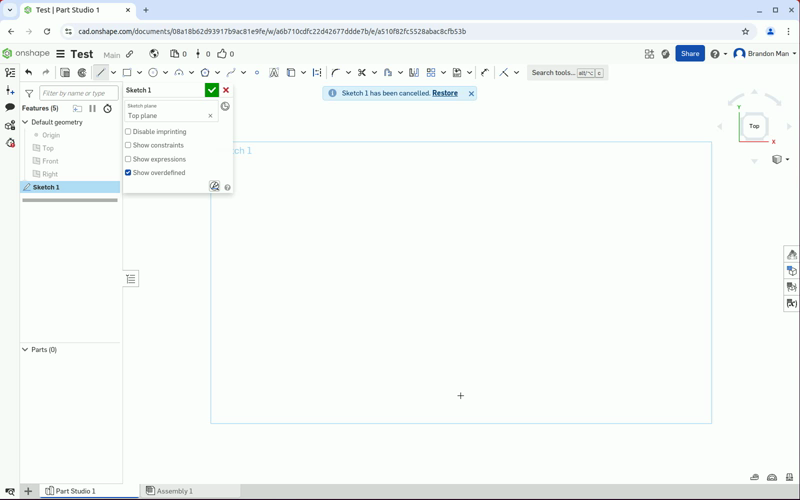
key_up(shift)
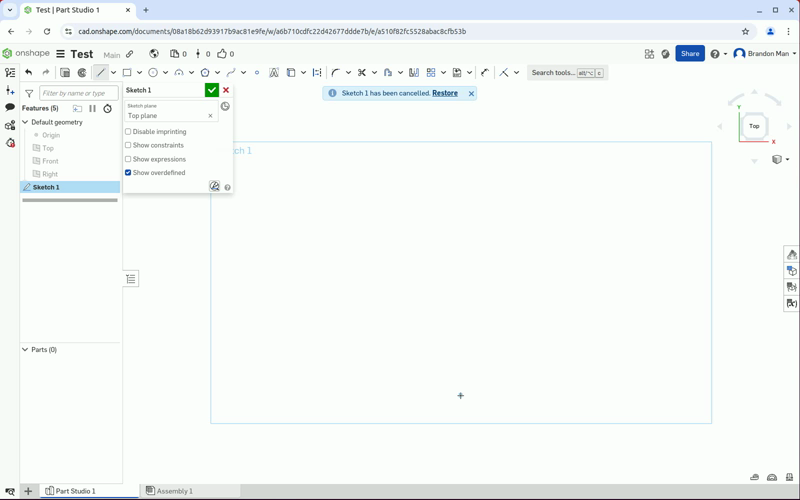
key_down(shift)
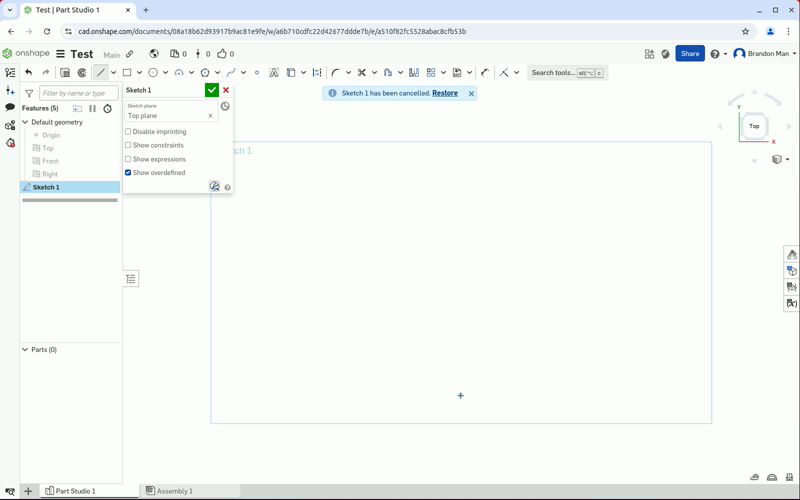
mouse_move(573, 395)
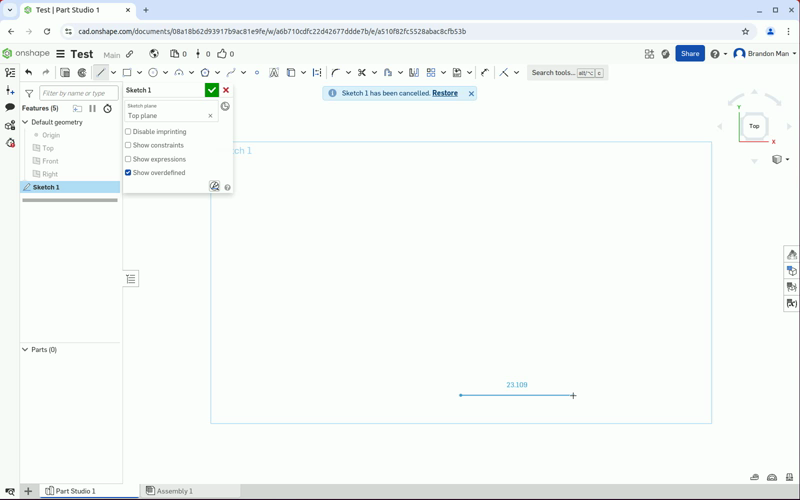
click(573, 395)
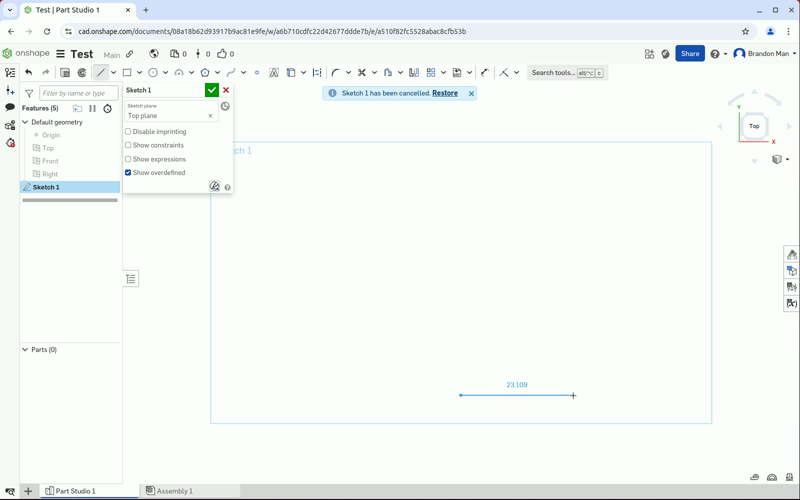
key_up(shift)
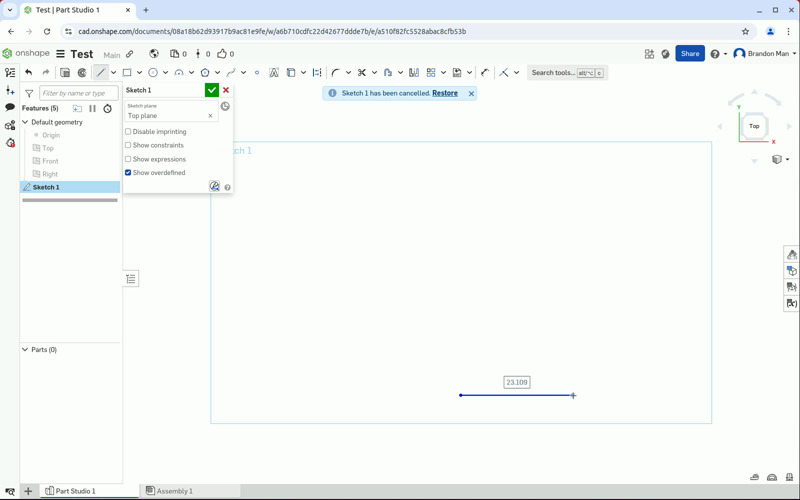
key_down(shift)
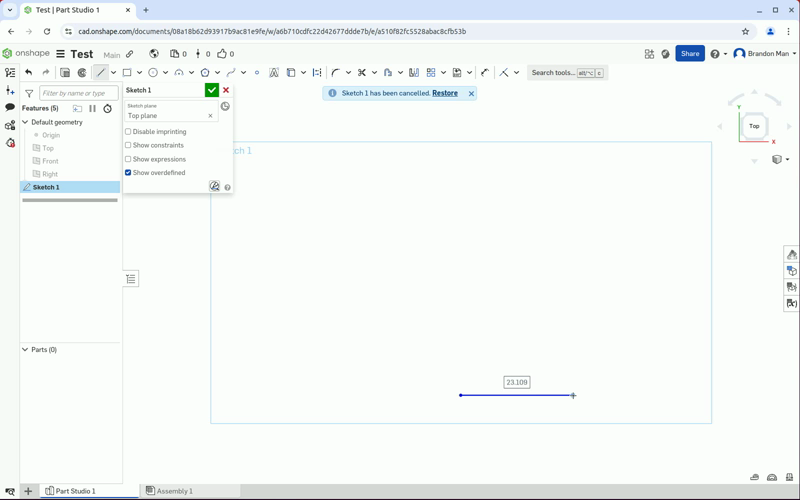
mouse_move(573, 282)
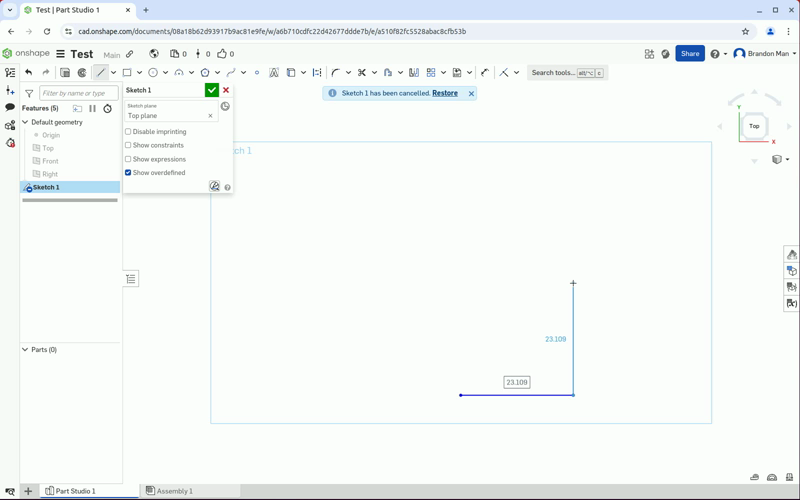
click(573, 282)
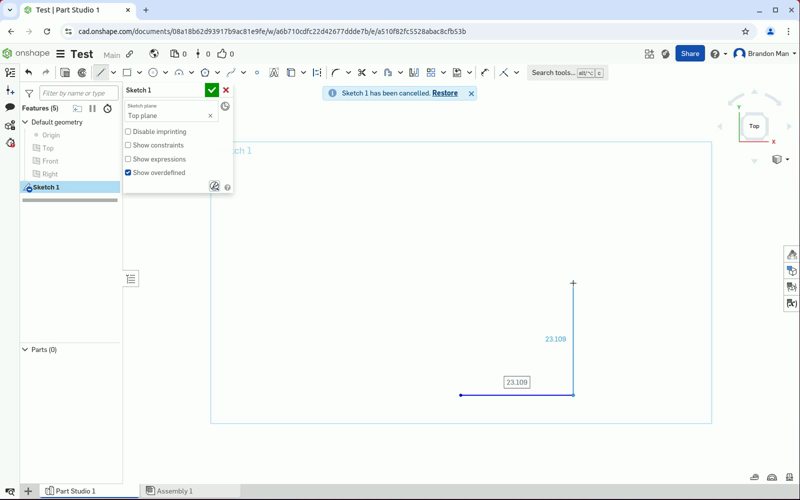
key_up(shift)
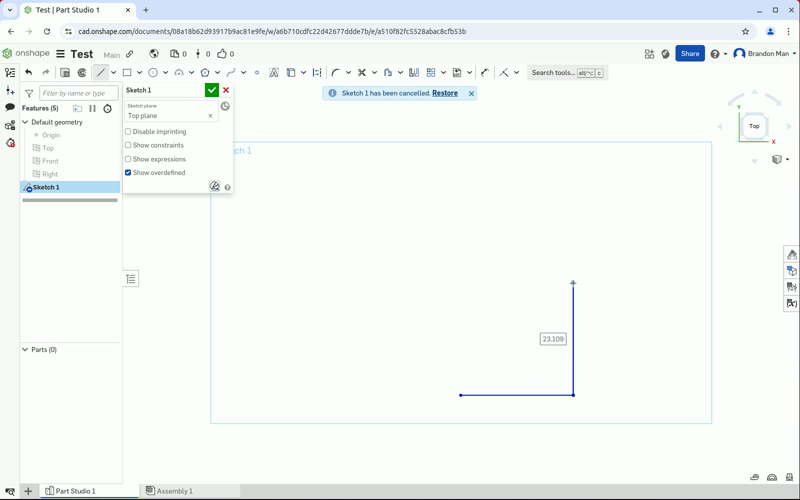
key_down(shift)
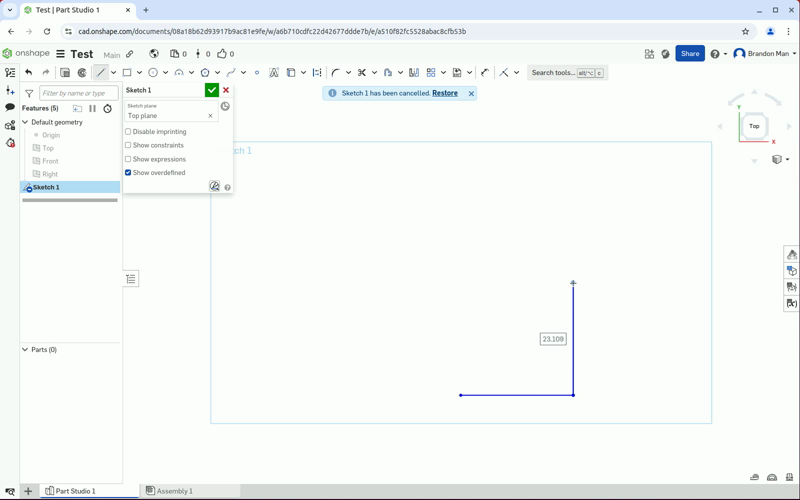
mouse_move(460, 282)
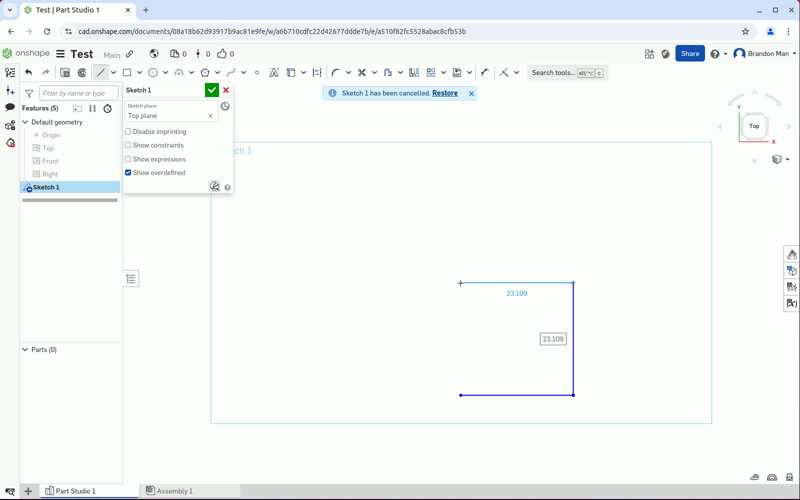
click(460, 282)
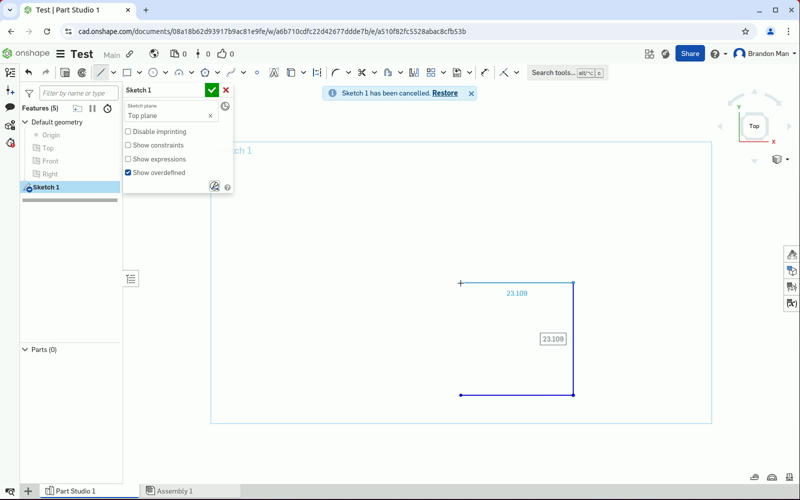
key_up(shift)
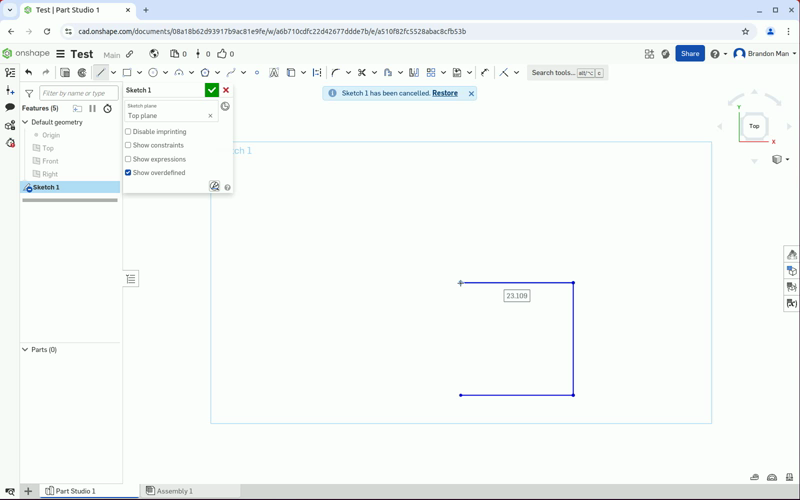
key_down(shift)
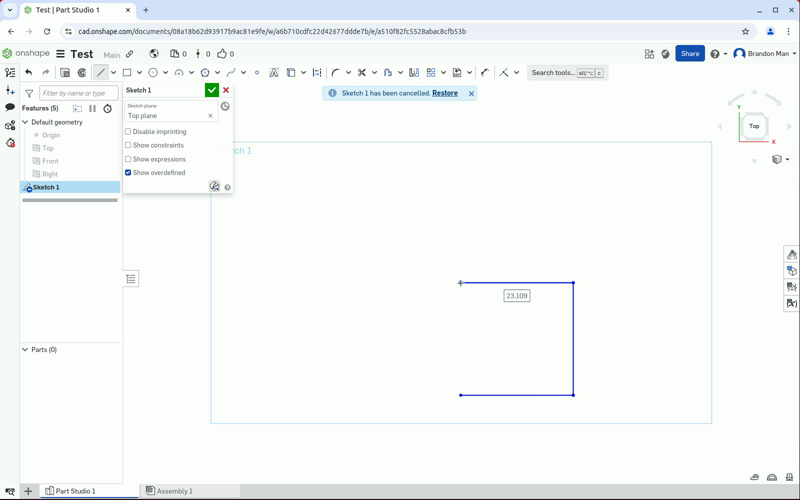
mouse_move(460, 395)
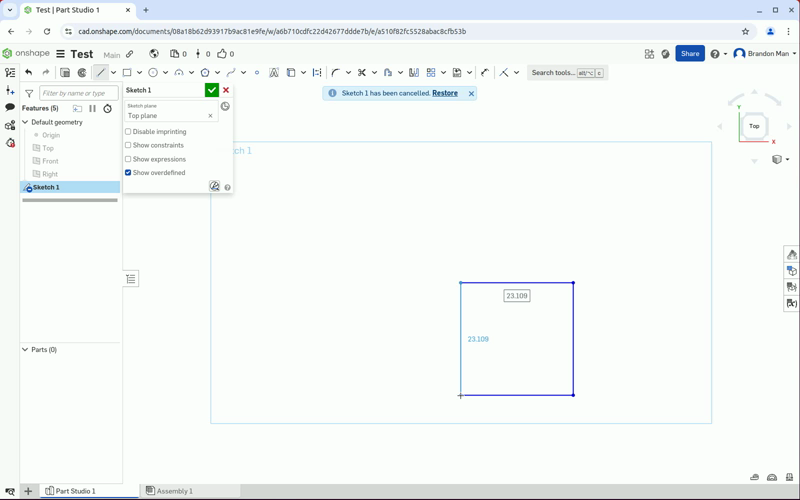
key_up(shift)
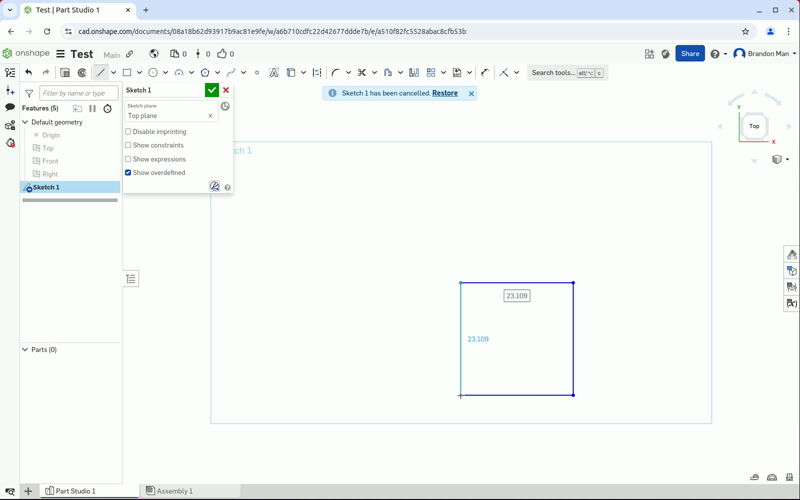
click(460, 395)
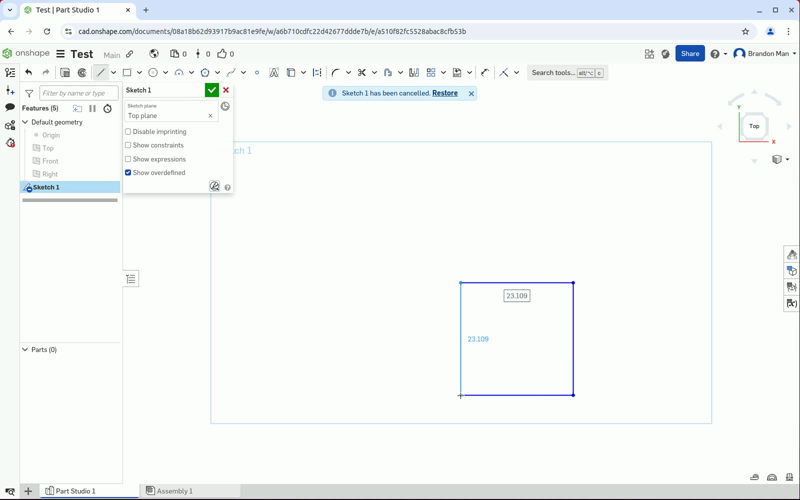
key(esc)
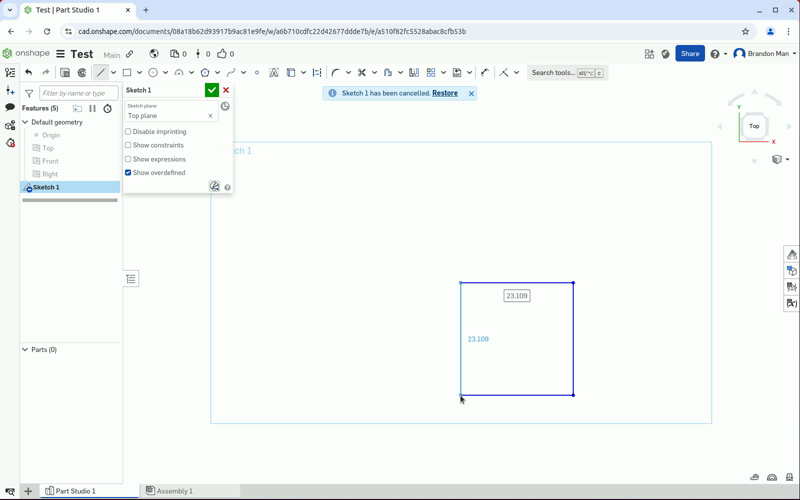
mouse_move(501, 378)
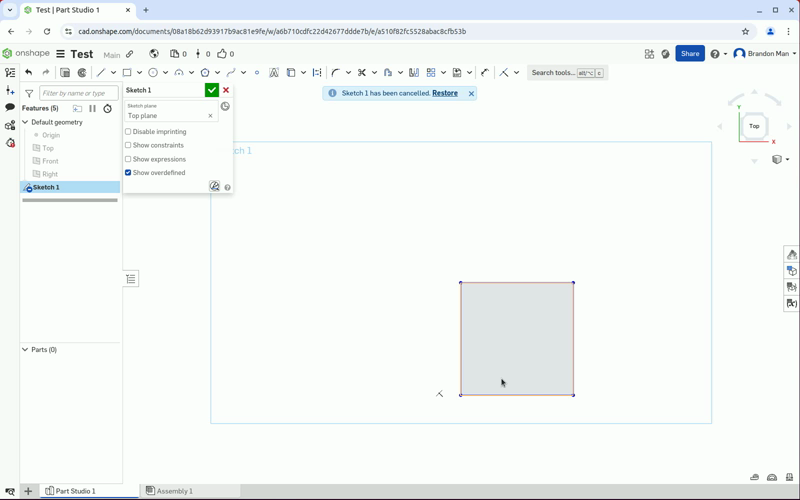
click(501, 378)
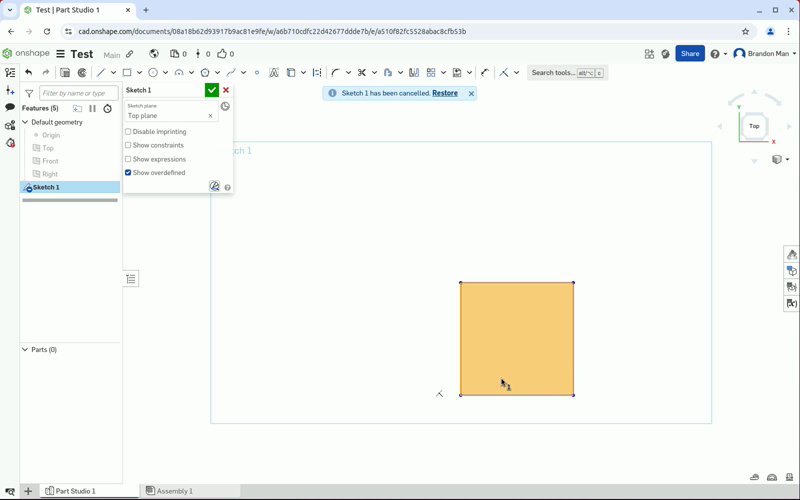
mouse_move(73, 352)
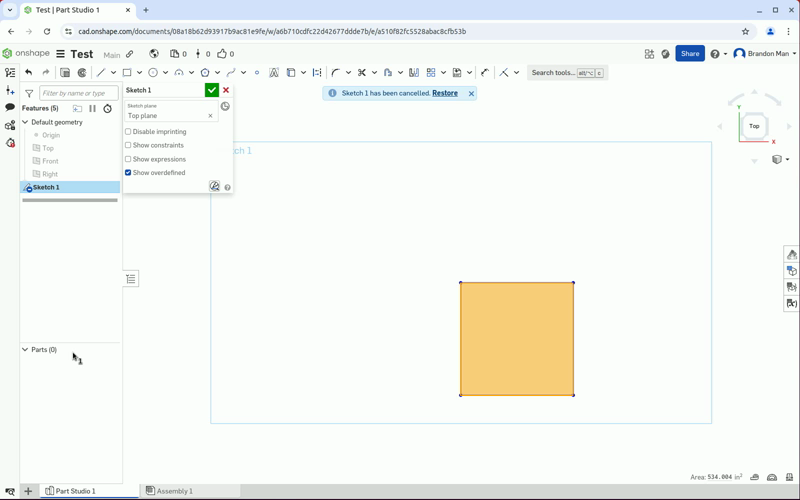
key(shift+y)
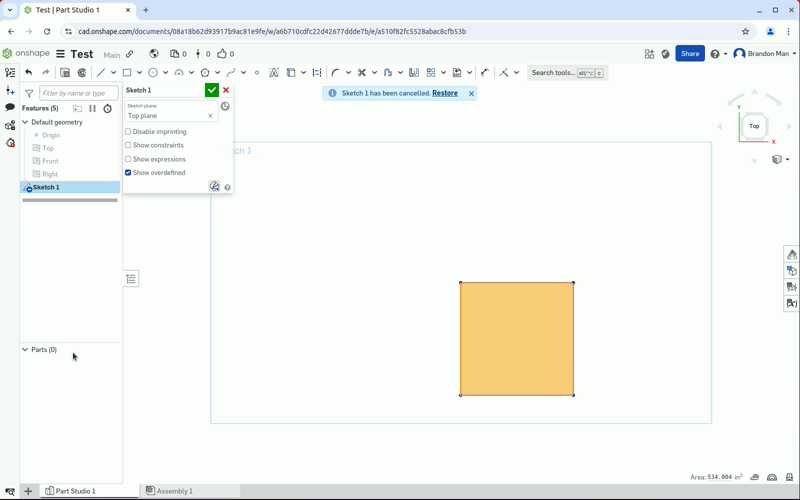
key(shift+e)
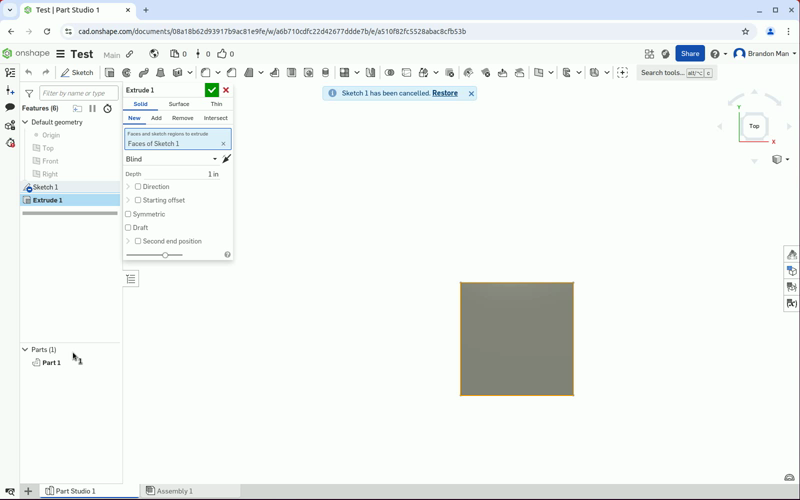
mouse_move(143, 106)
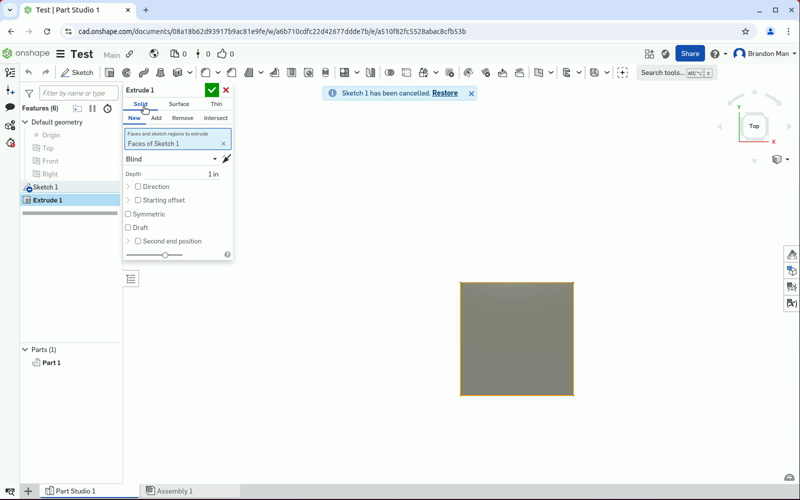
click(143, 106)
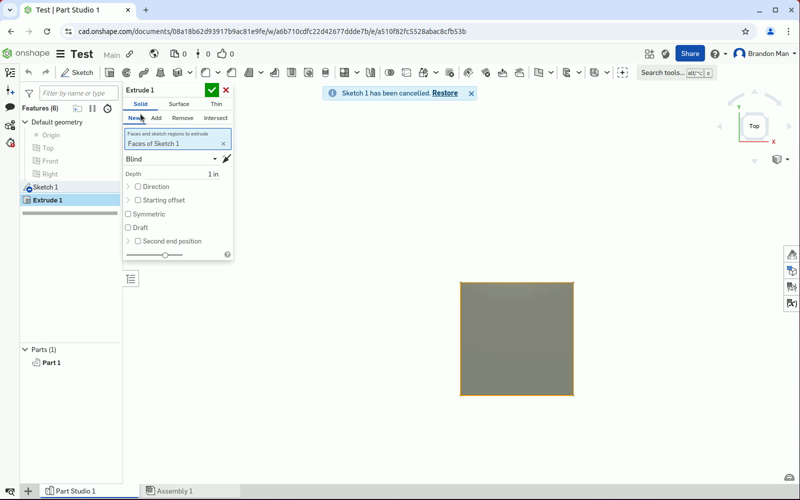
mouse_move(137, 120)
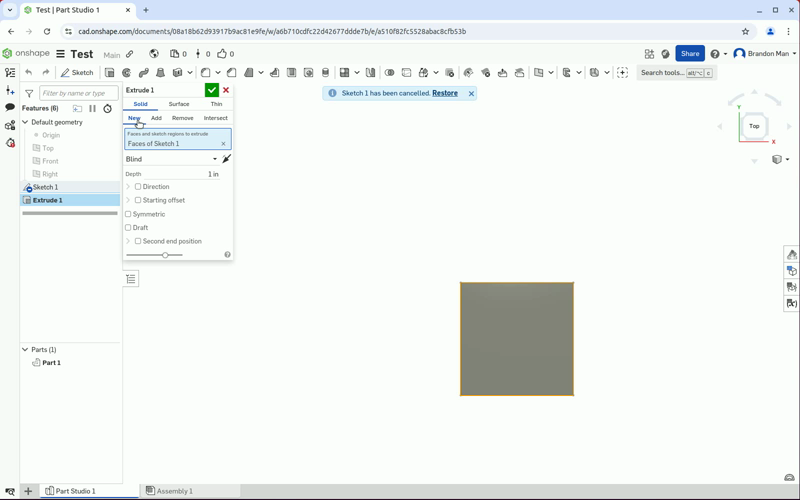
click(137, 120)
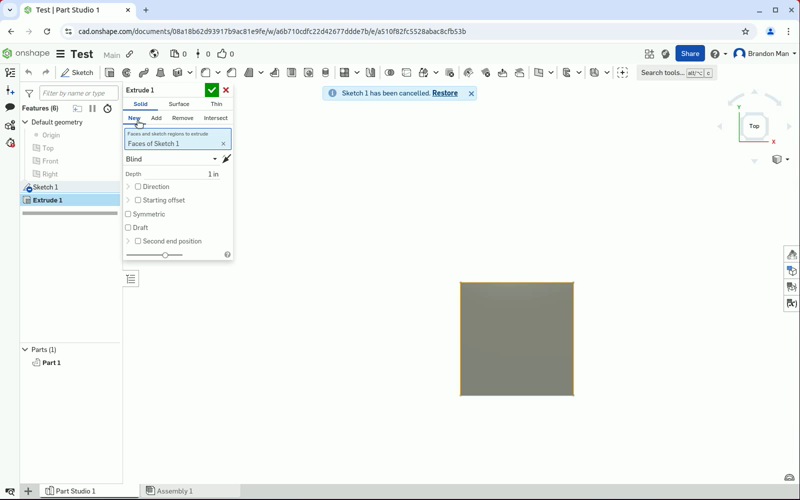
key(tab, 4)
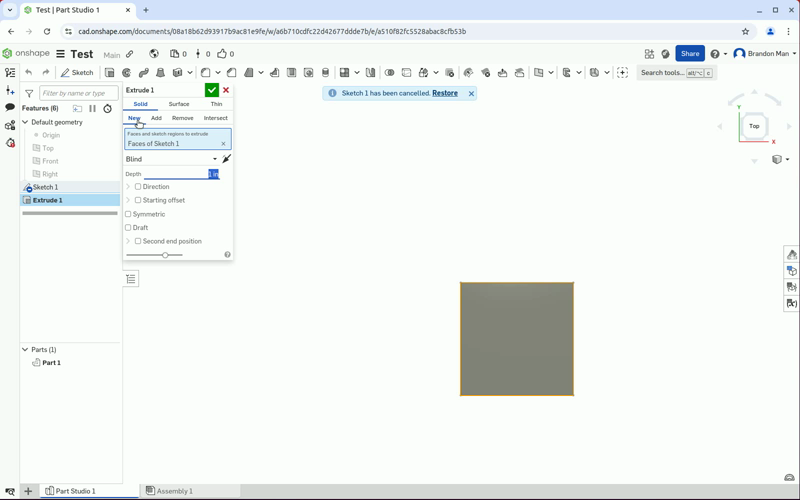
text(14.443)
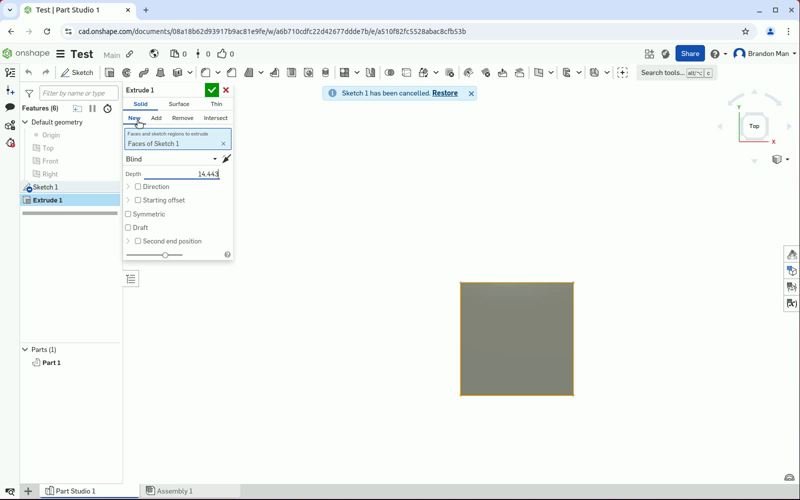
key(enter)
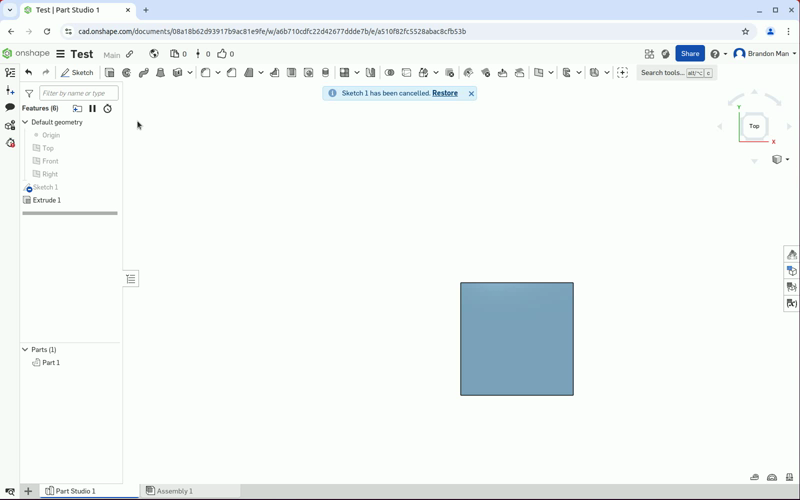
key(shift+h)
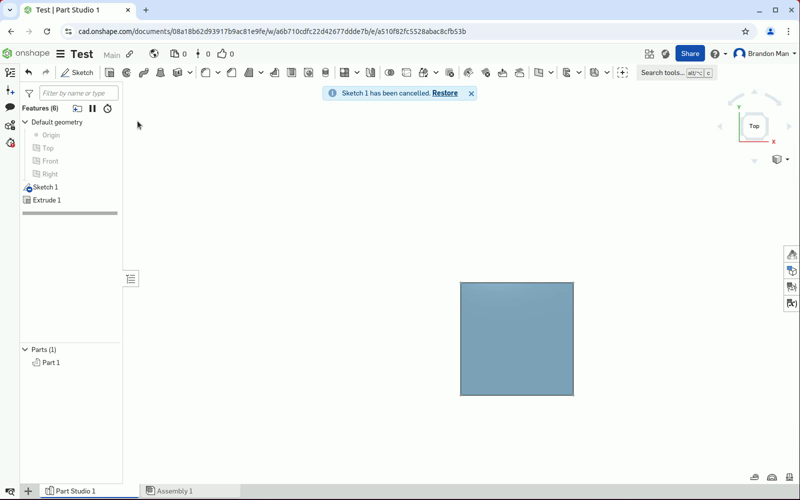
key(shift+h)
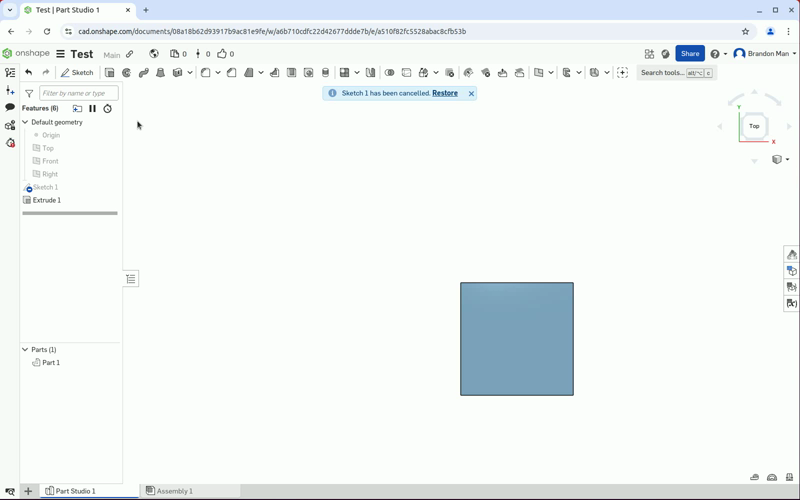
mouse_move(73, 189)
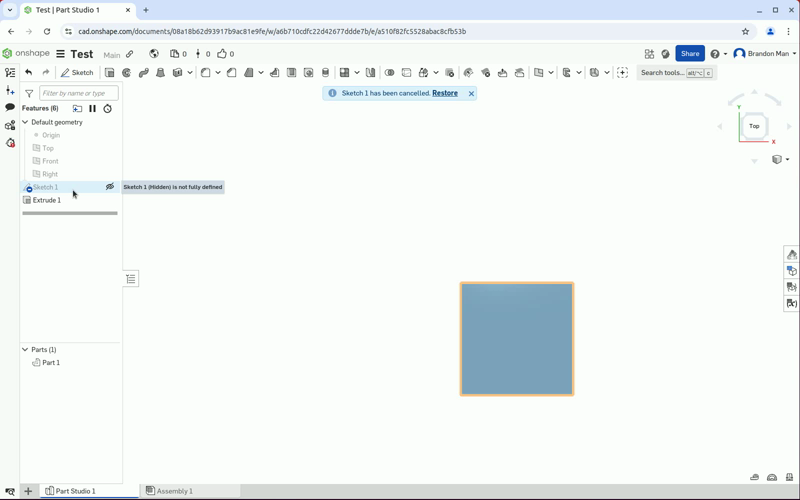
click(73, 189)
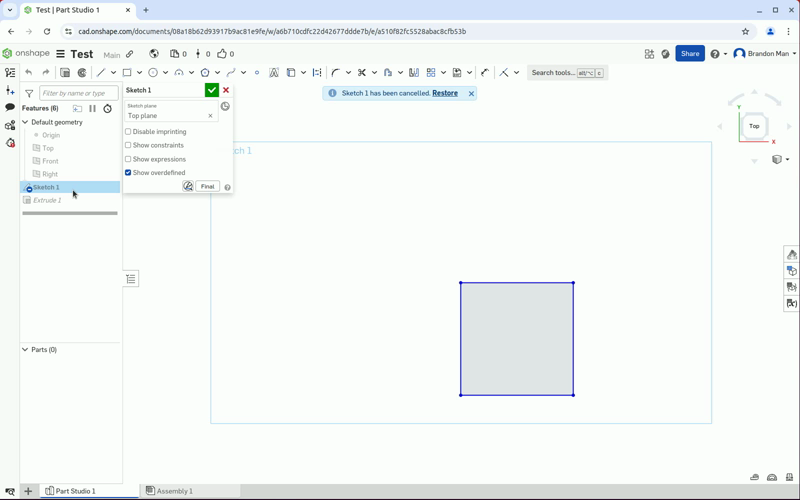
mouse_move(229, 92)
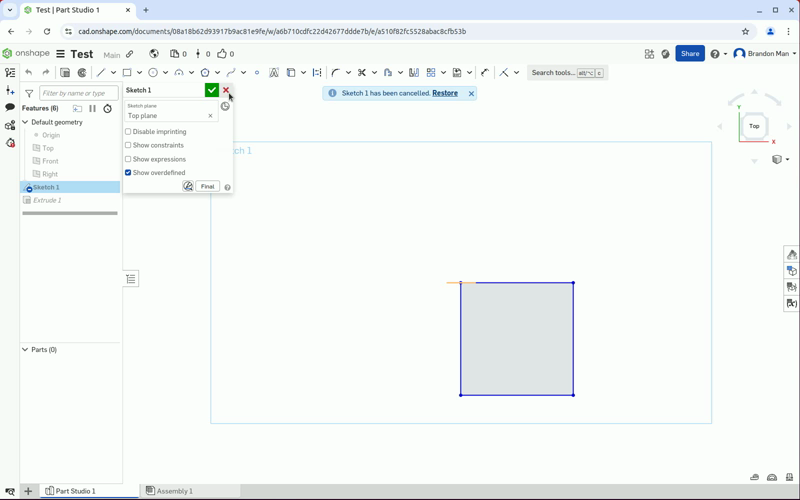
click(229, 92)
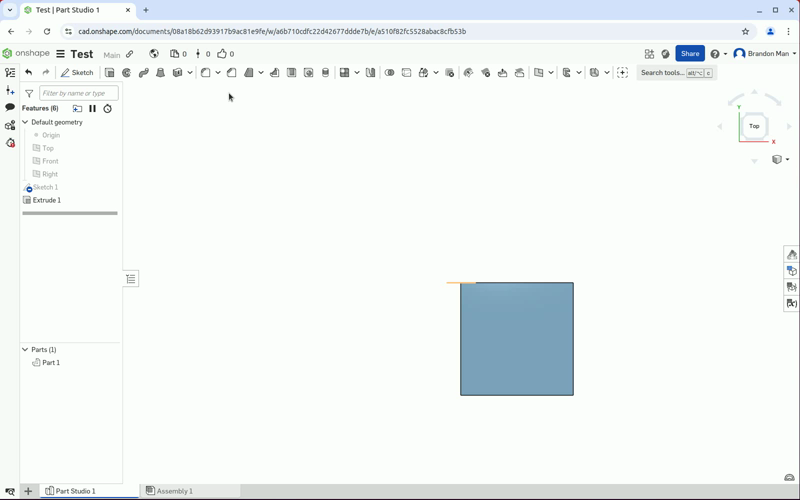
mouse_move(541, 75)
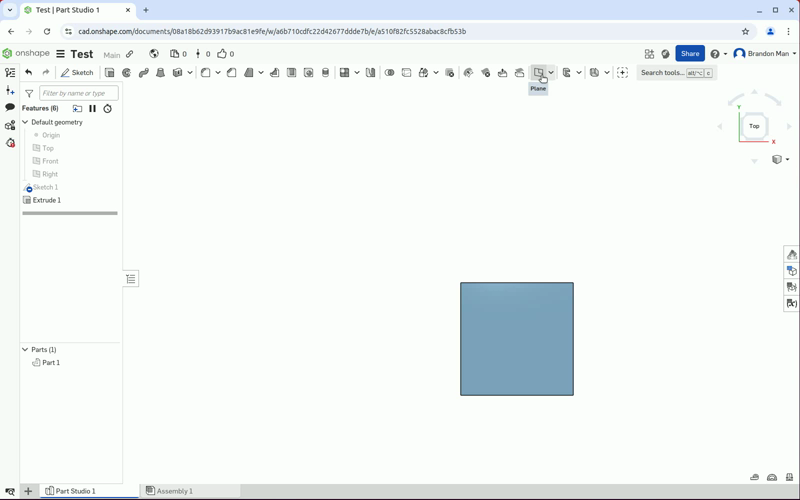
click(541, 75)
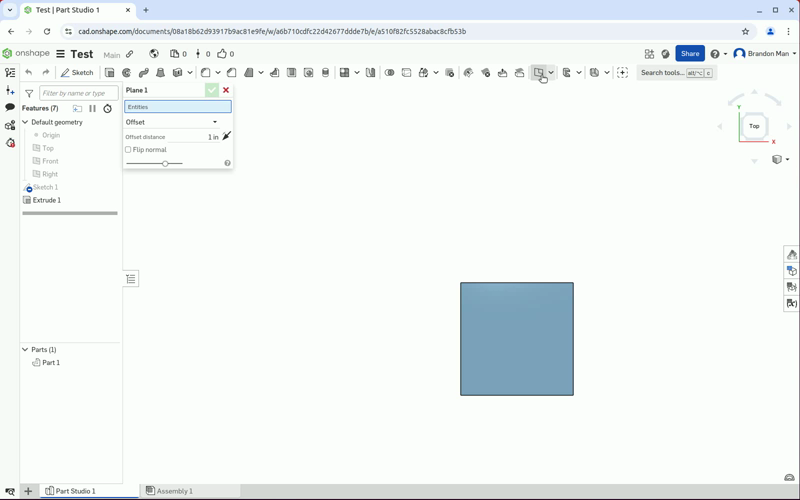
mouse_move(73, 150)
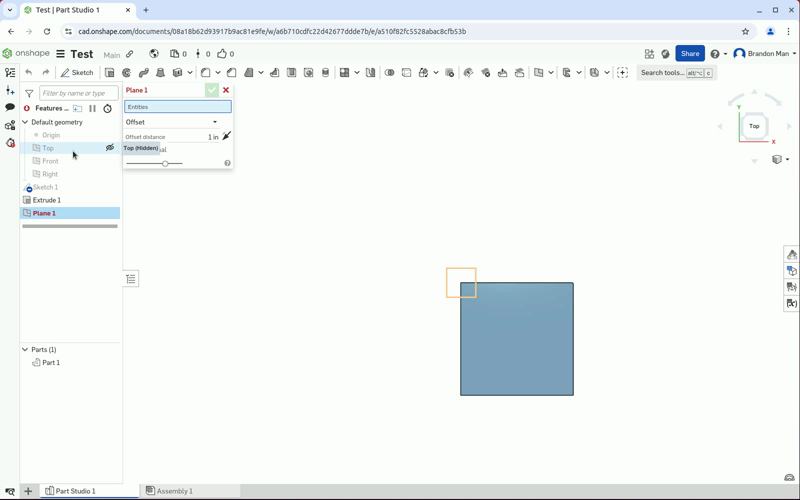
click(73, 150)
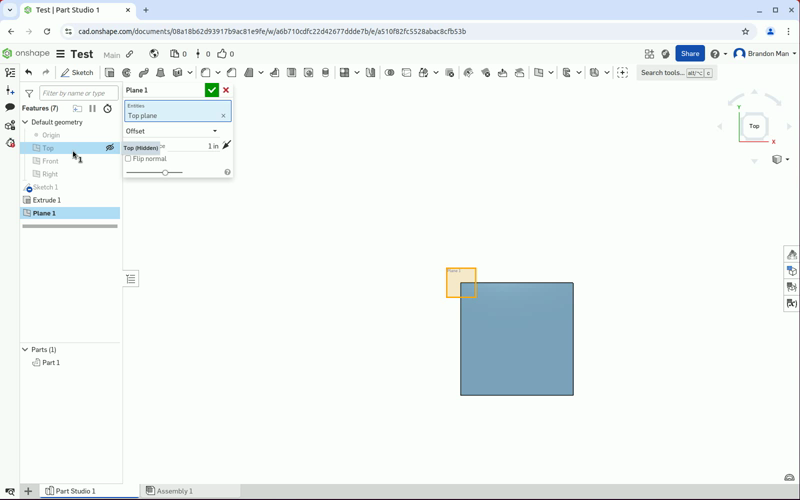
key(tab, 2)
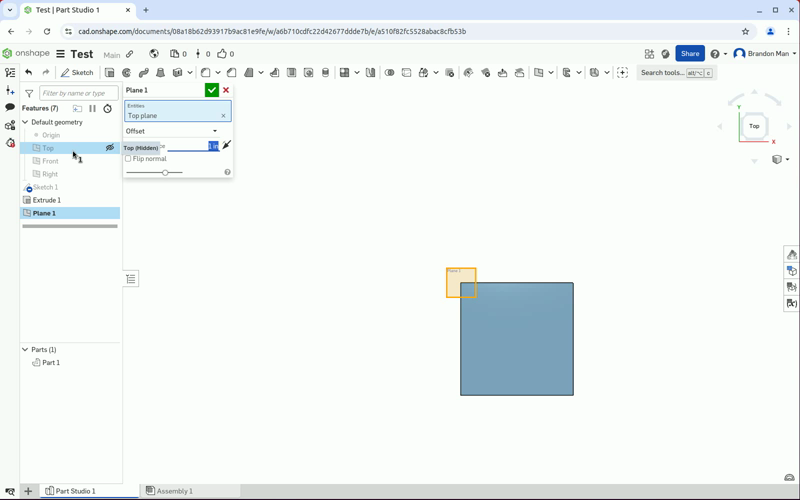
text(14.45)
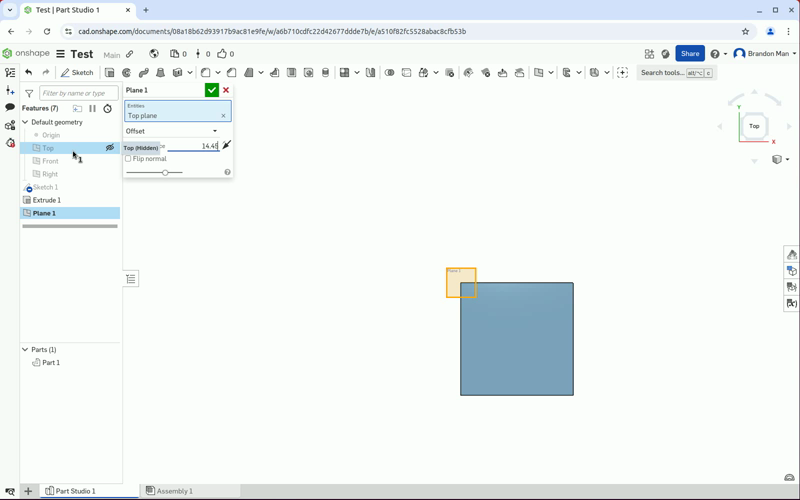
key(enter, 2)
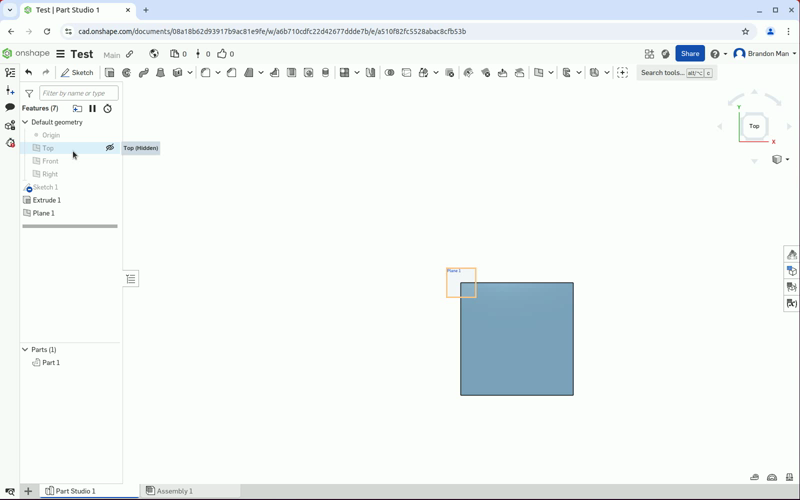
key(shift+s)
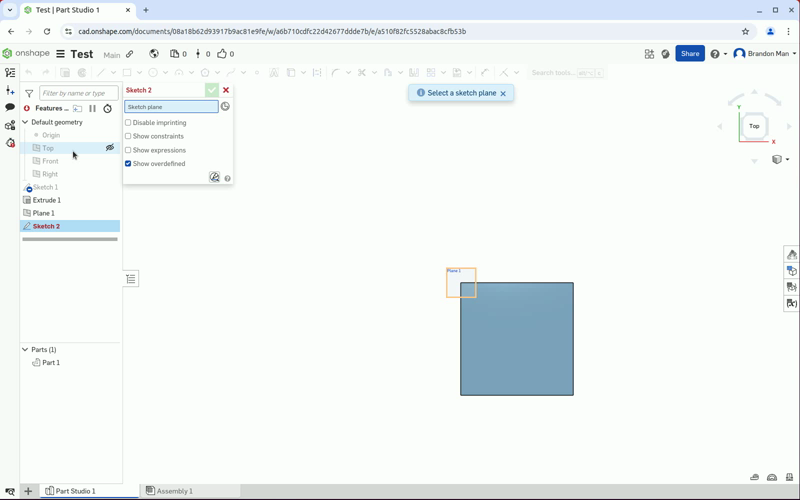
mouse_move(73, 215)
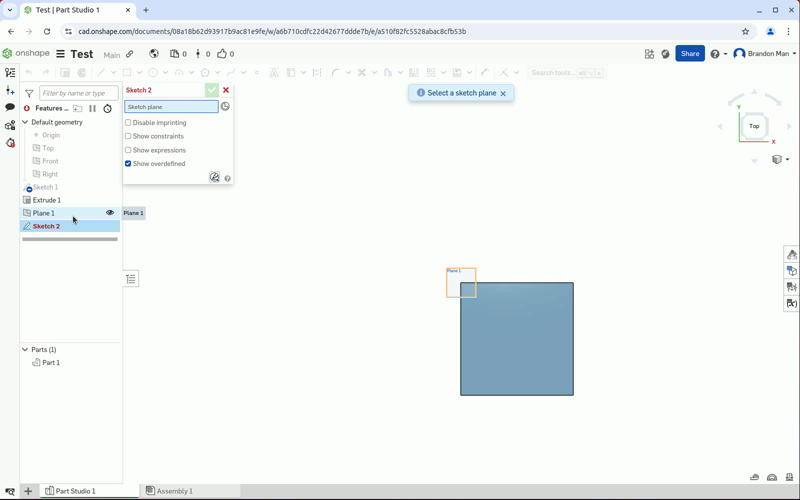
click(73, 215)
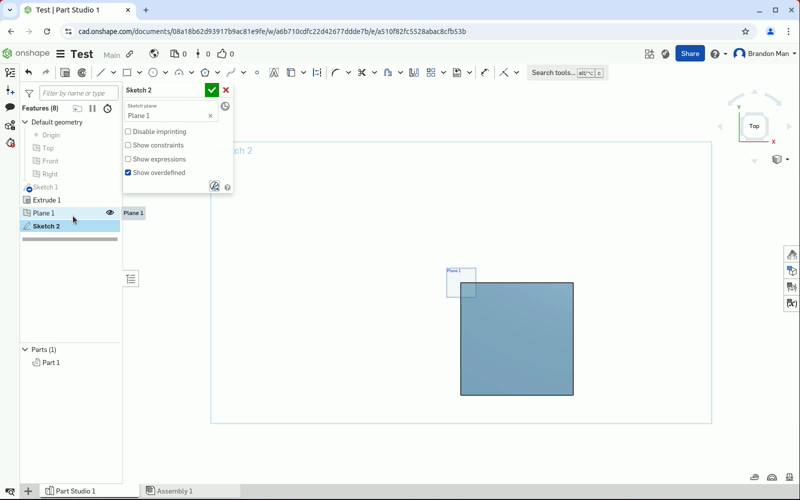
mouse_move(73, 352)
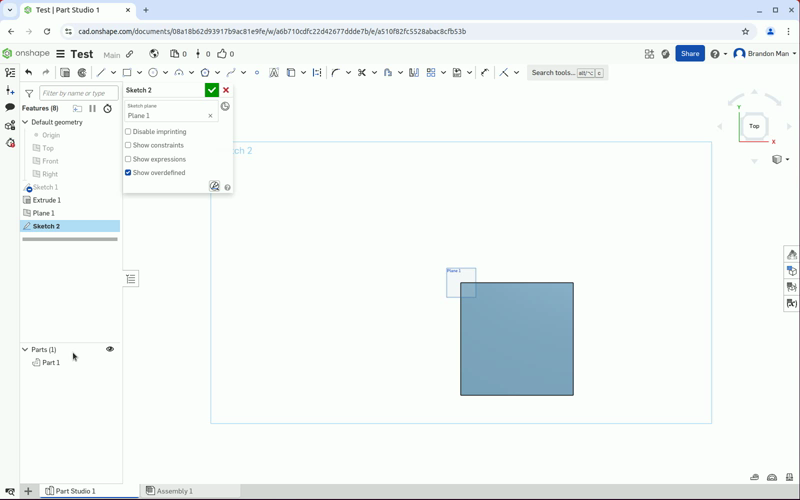
key(y)
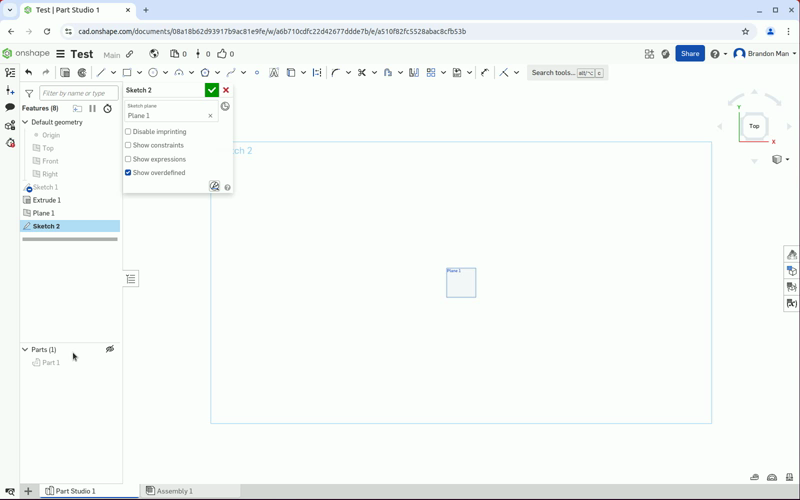
key(c)
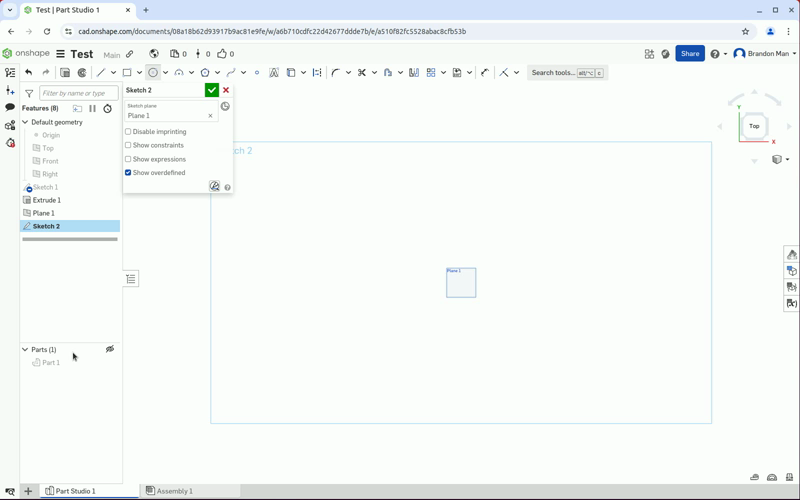
key_down(shift)
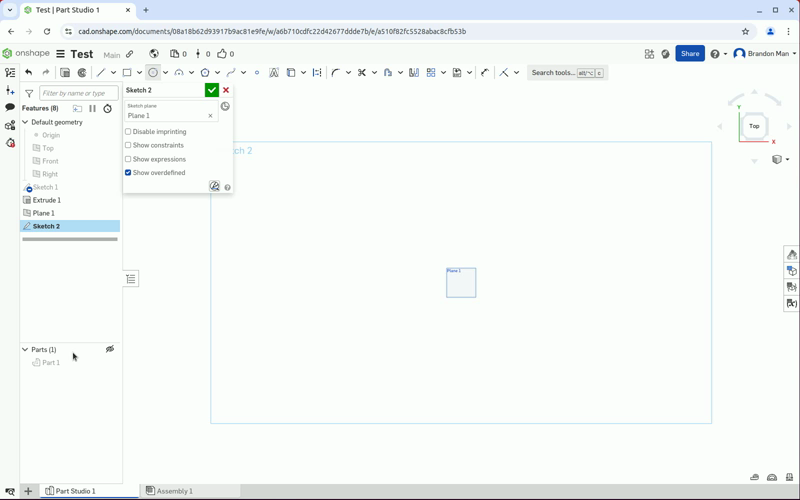
mouse_move(516, 339)
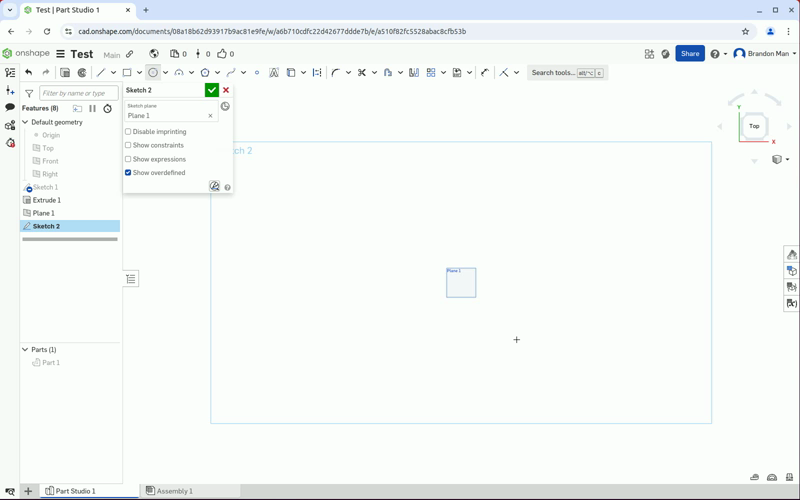
click(516, 339)
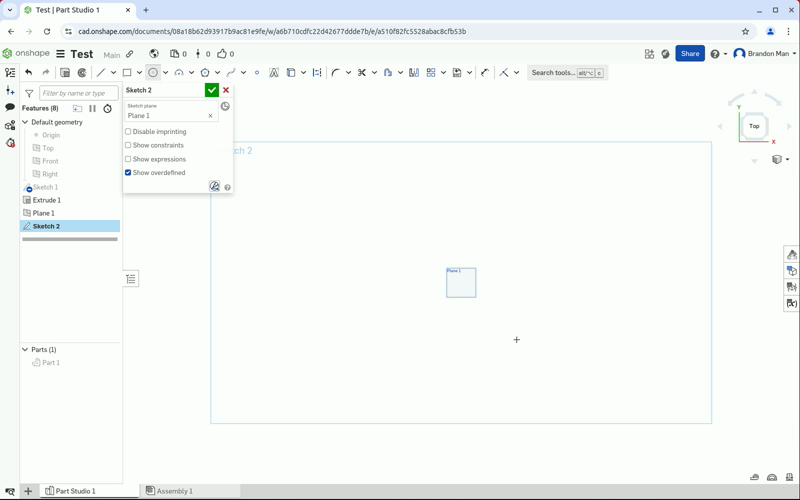
key_up(shift)
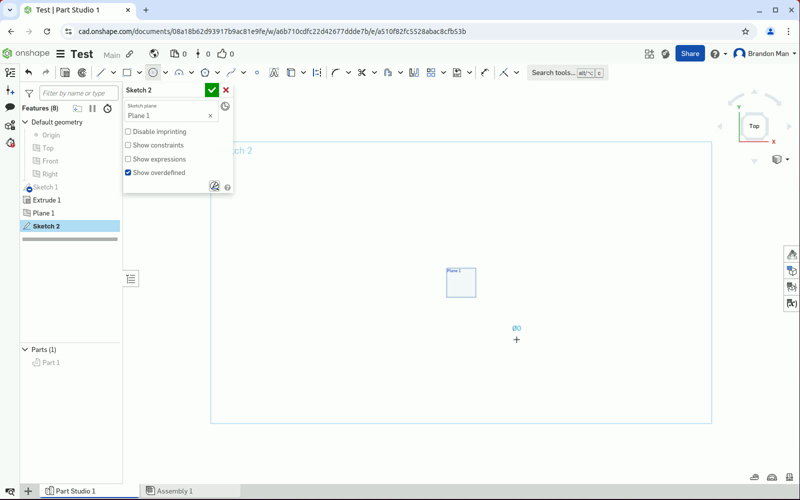
mouse_move(518, 339)
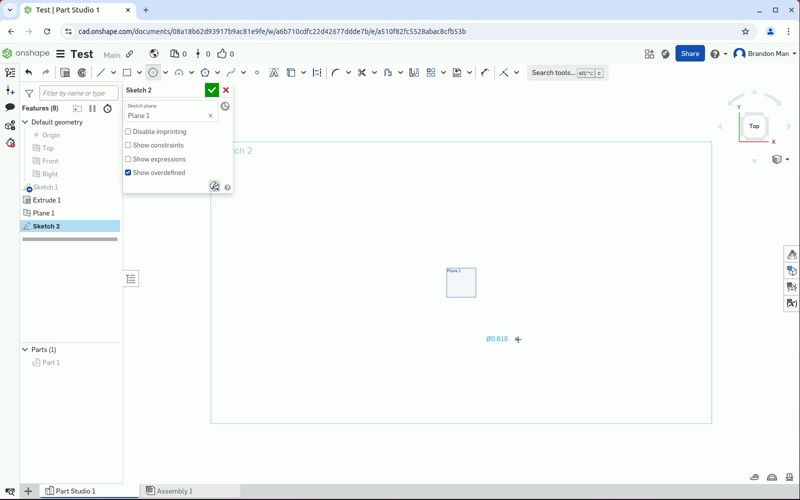
scroll(6)
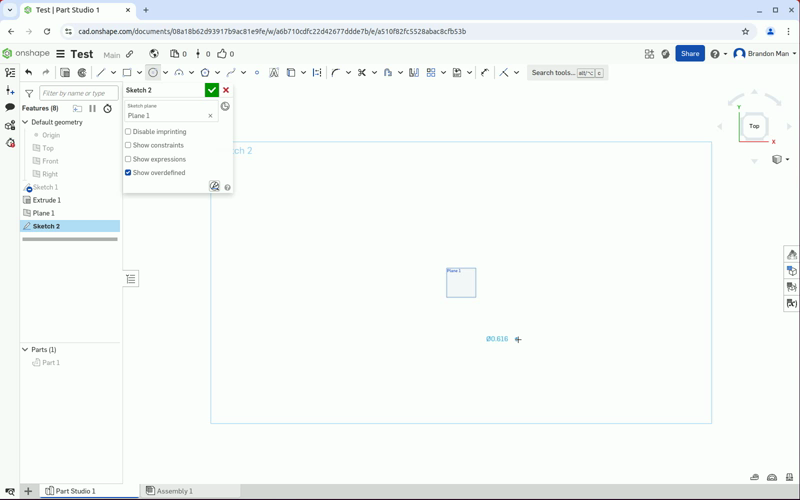
scroll(6)
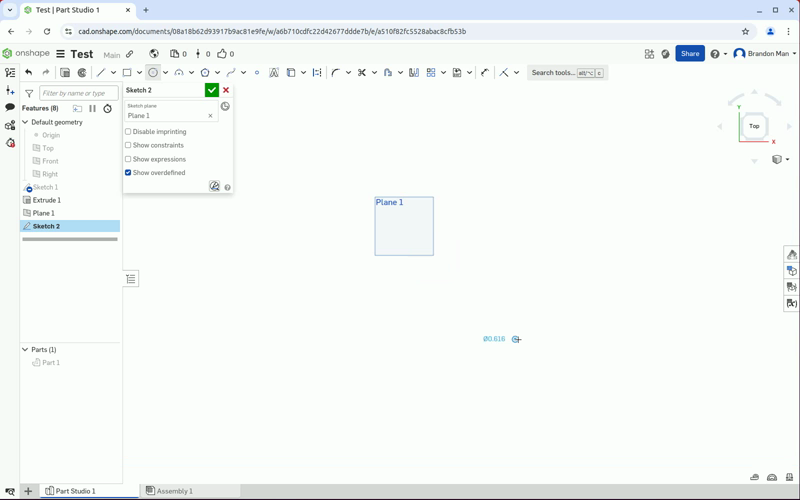
scroll(6)
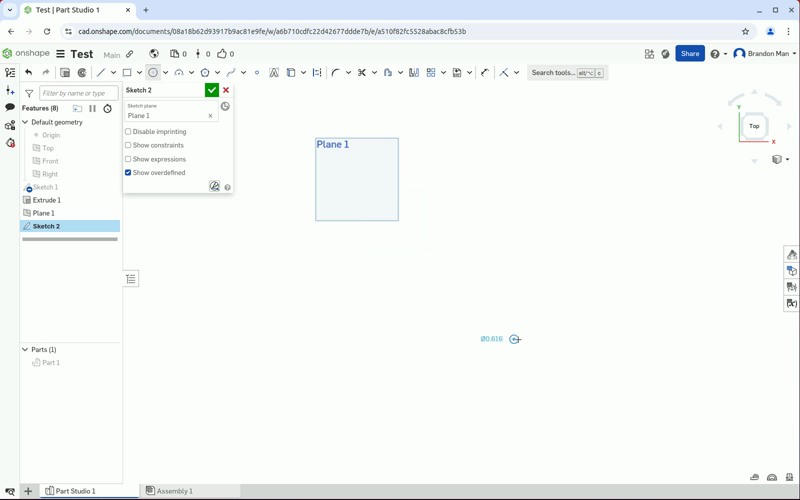
scroll(6)
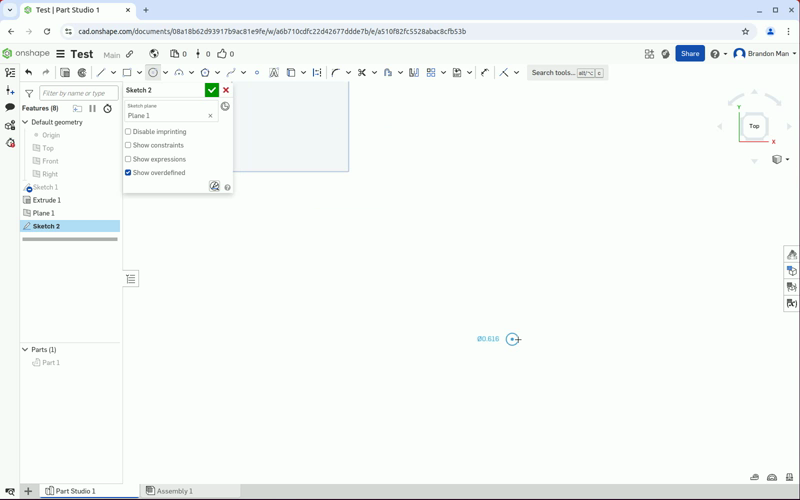
scroll(6)
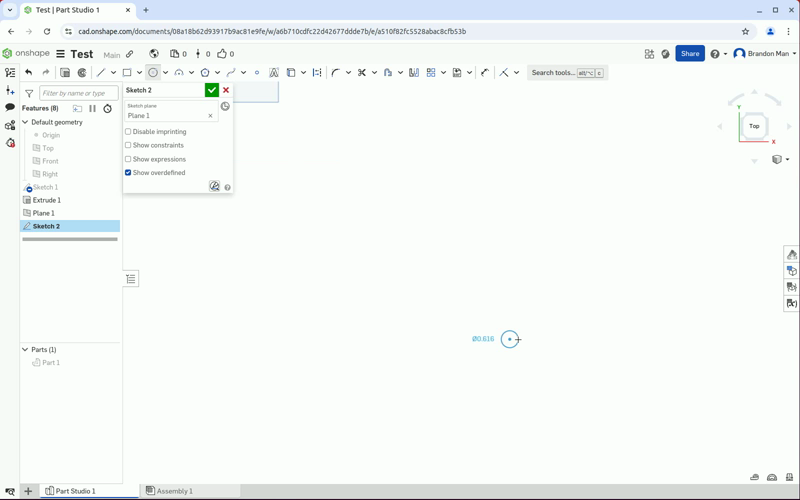
scroll(6)
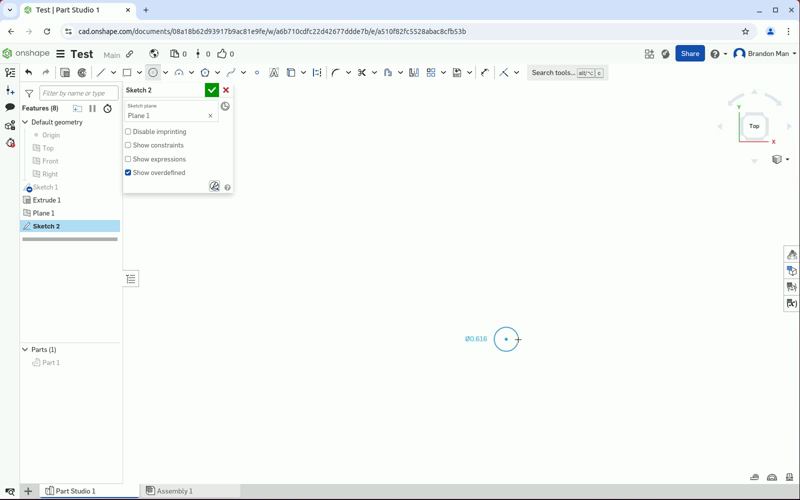
scroll(6)
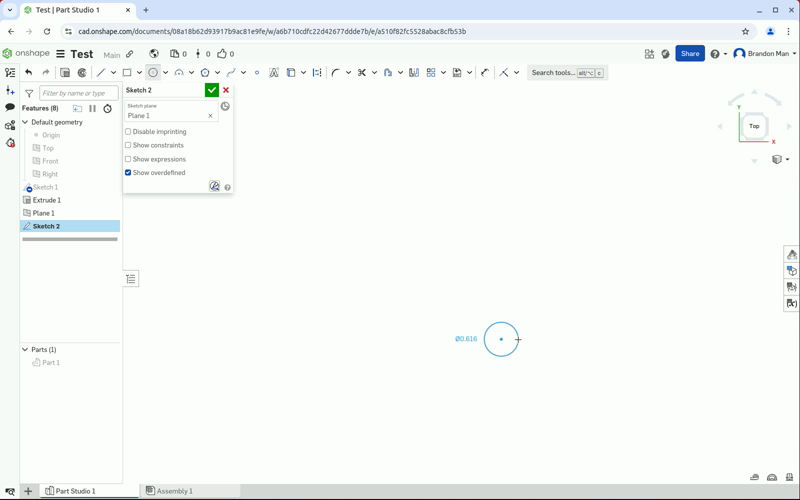
click(518, 339)
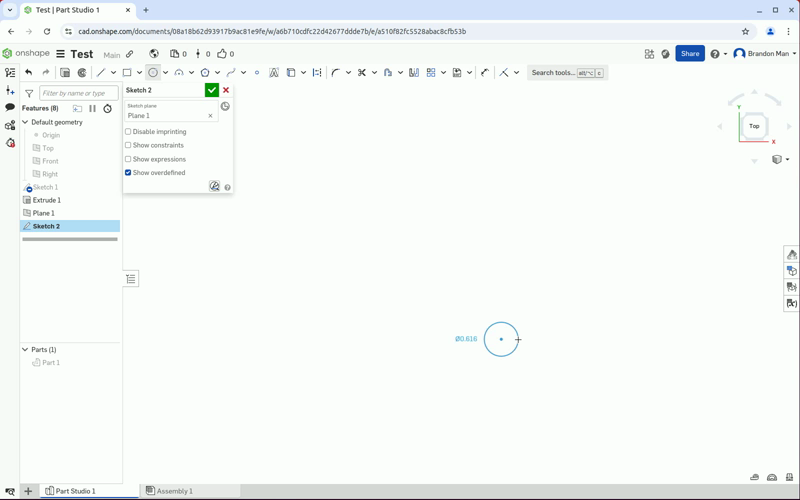
scroll(-6)
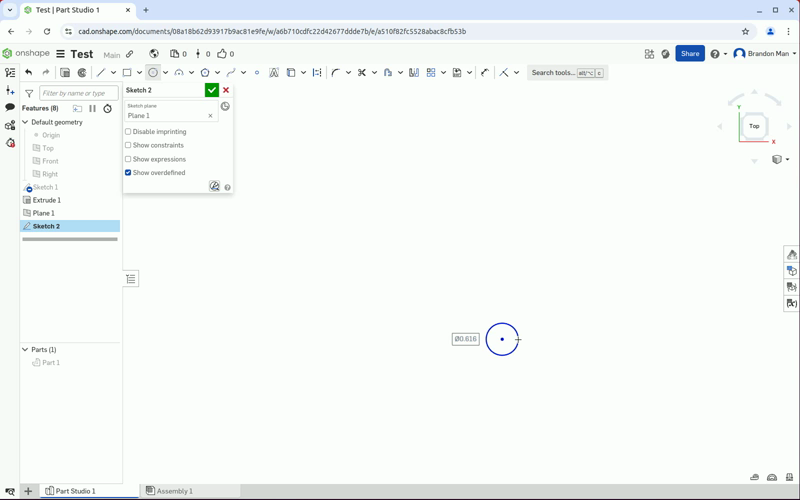
scroll(-6)
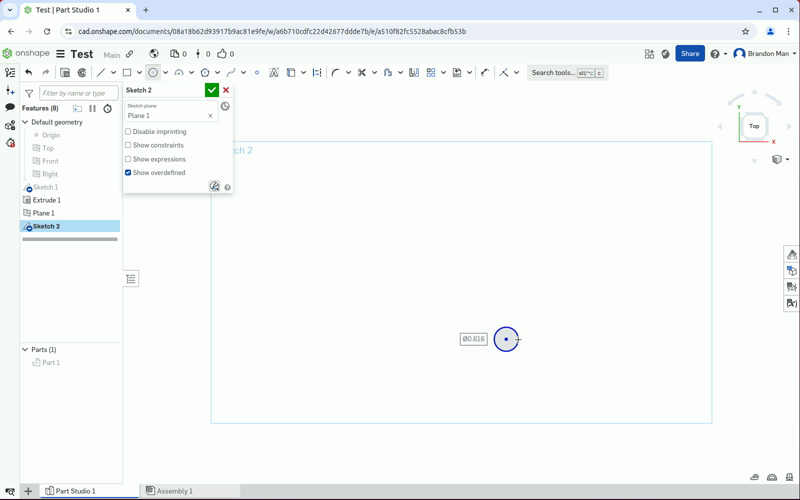
scroll(-6)
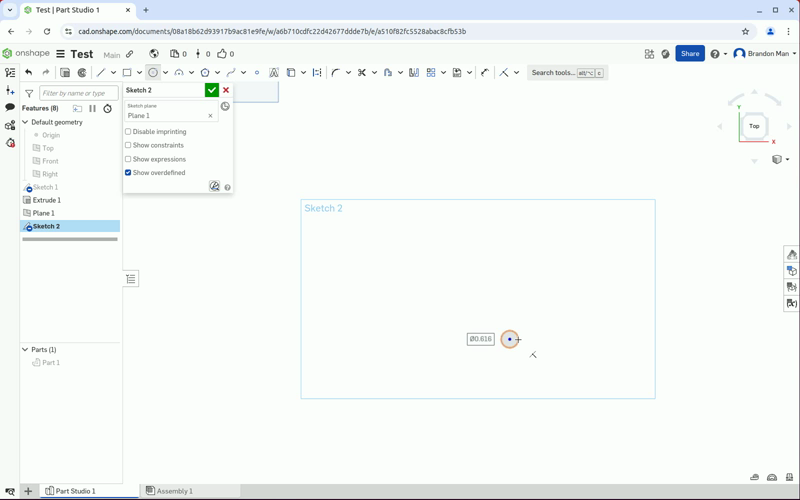
scroll(-6)
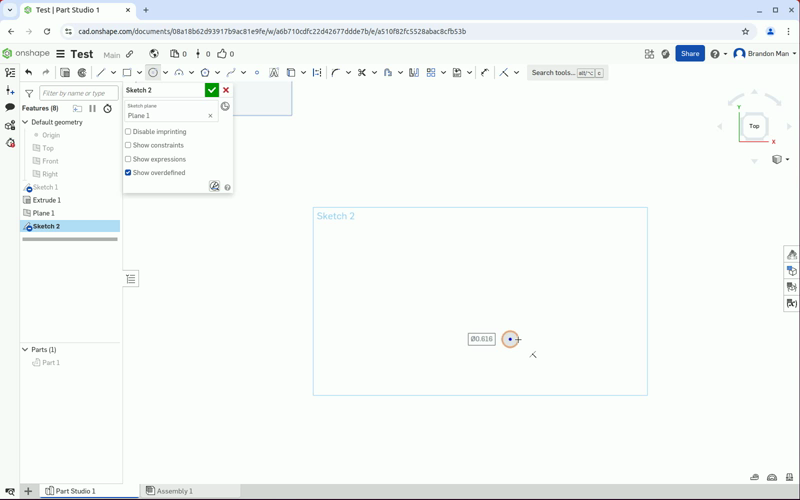
scroll(-6)
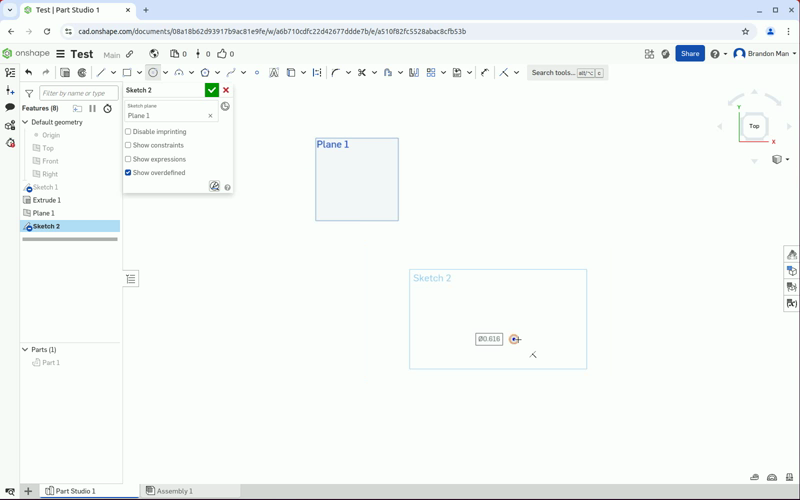
scroll(-6)
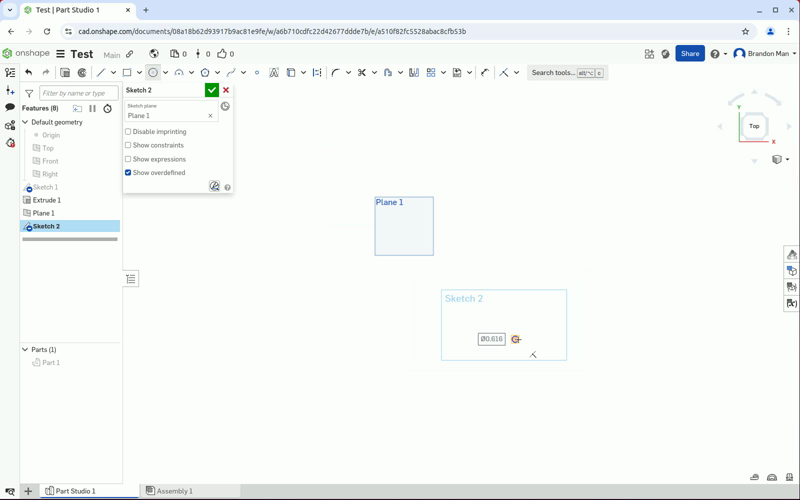
scroll(-6)
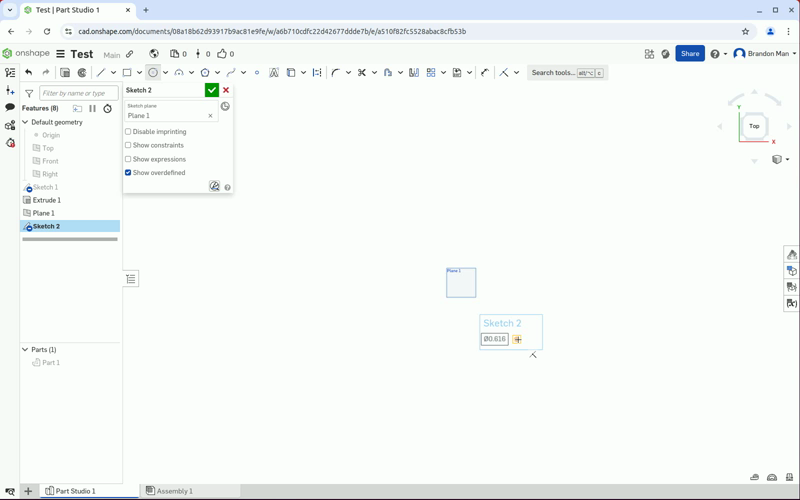
key(esc)
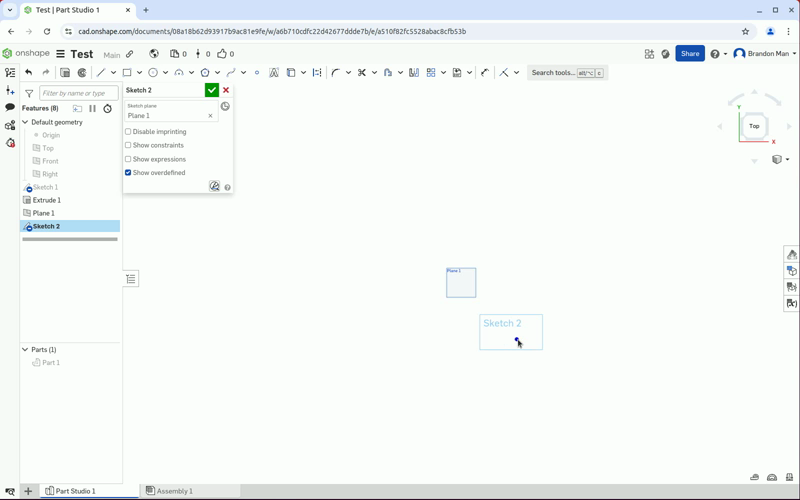
mouse_move(517, 338)
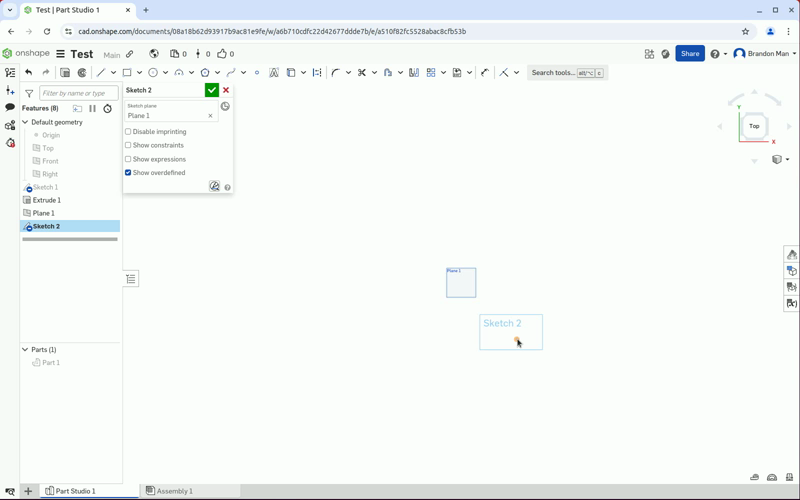
scroll(6)
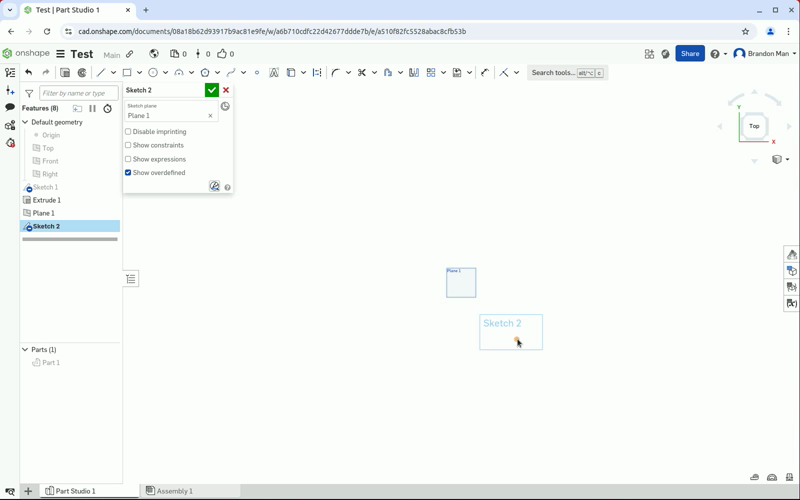
scroll(6)
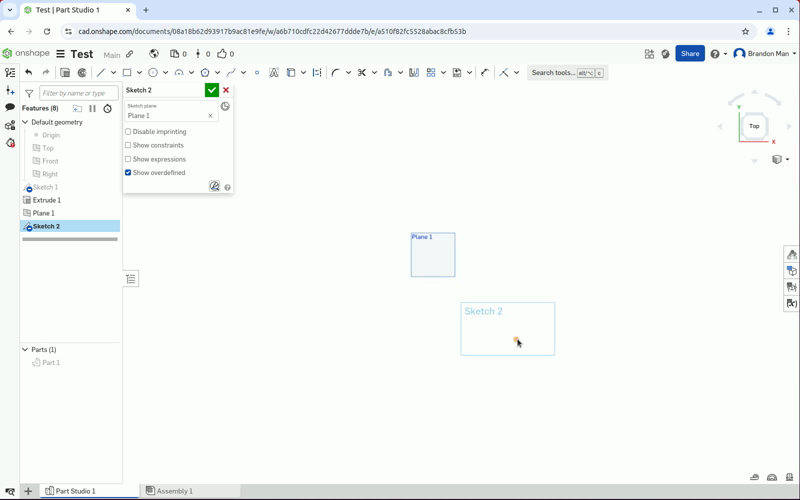
scroll(6)
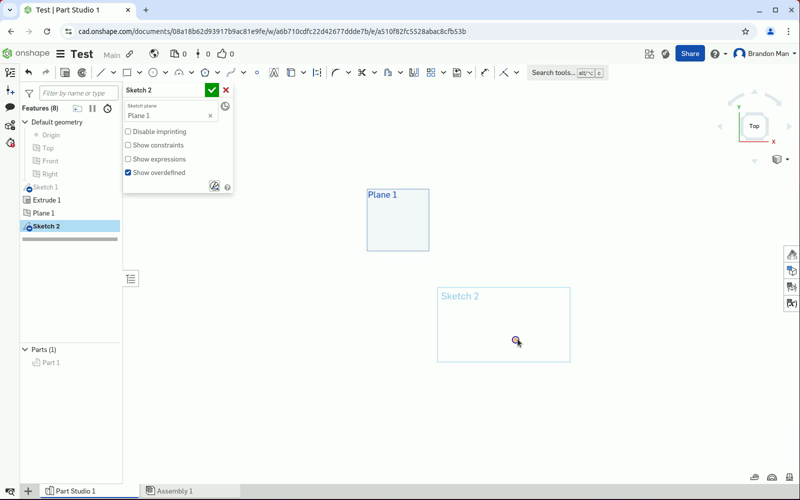
scroll(6)
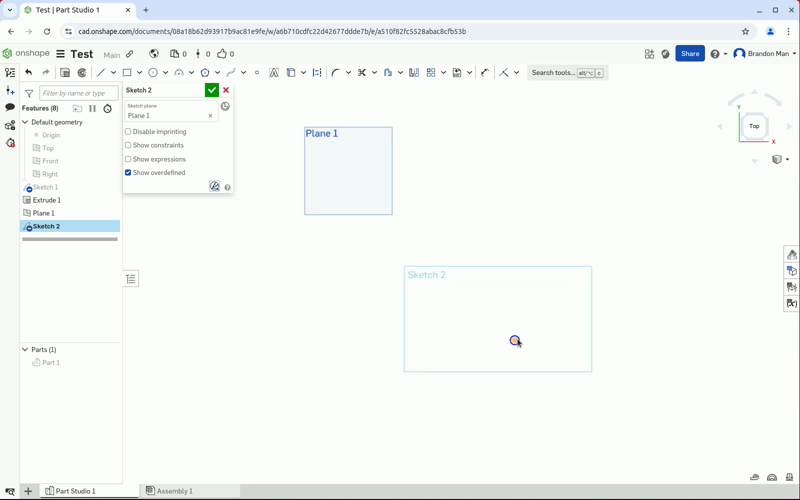
scroll(6)
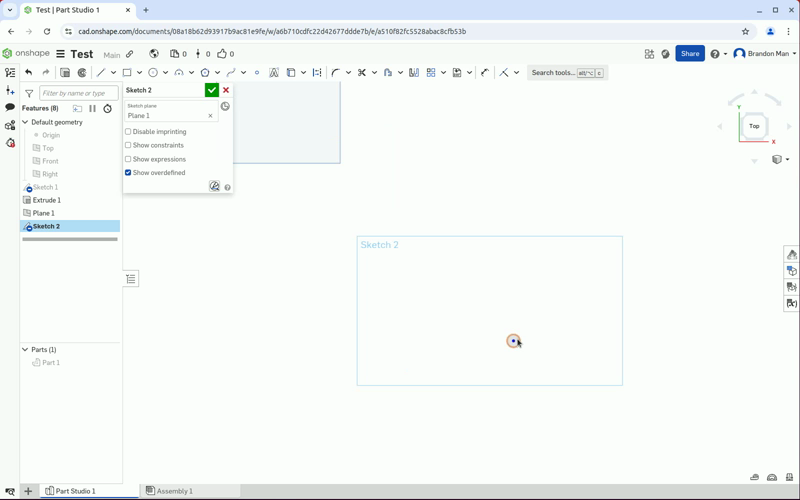
scroll(6)
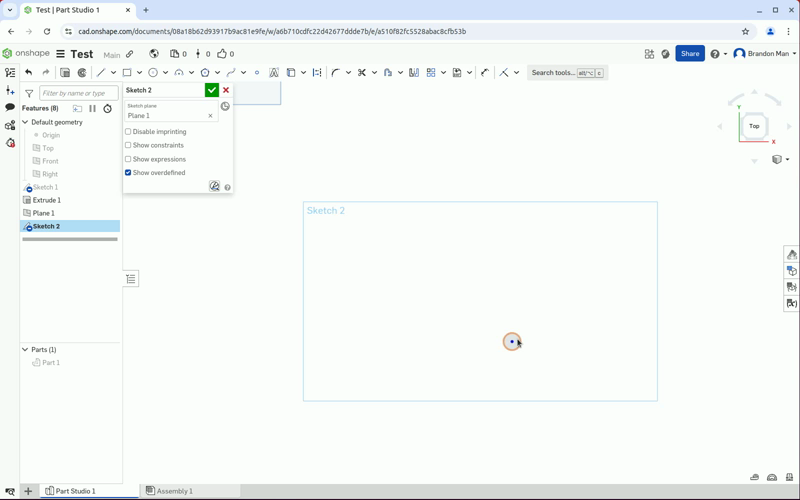
scroll(6)
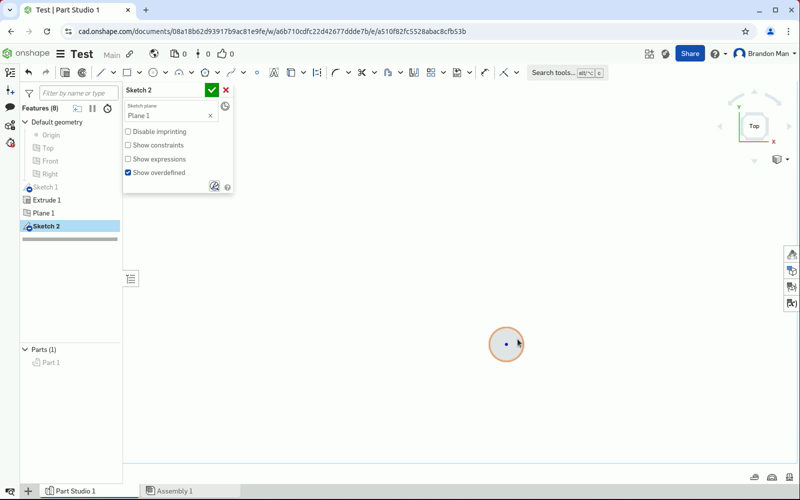
click(517, 338)
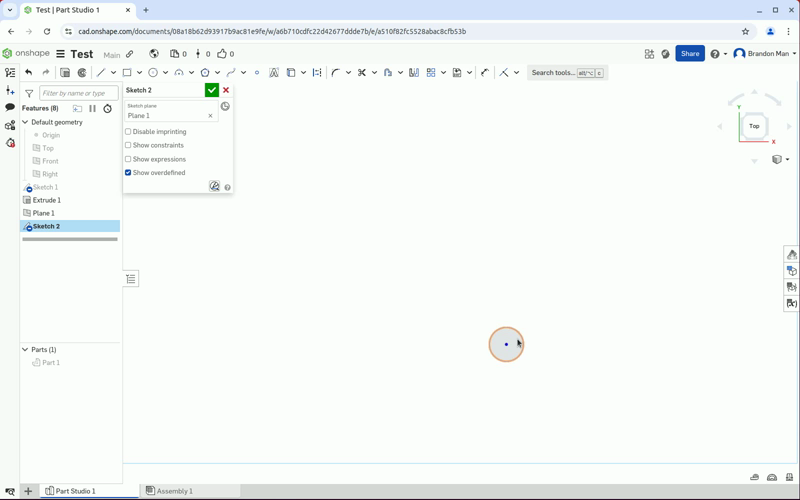
scroll(-6)
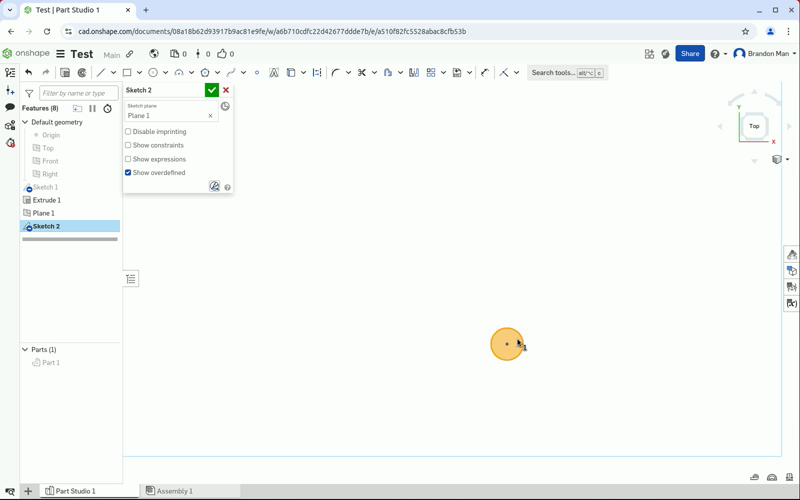
scroll(-6)
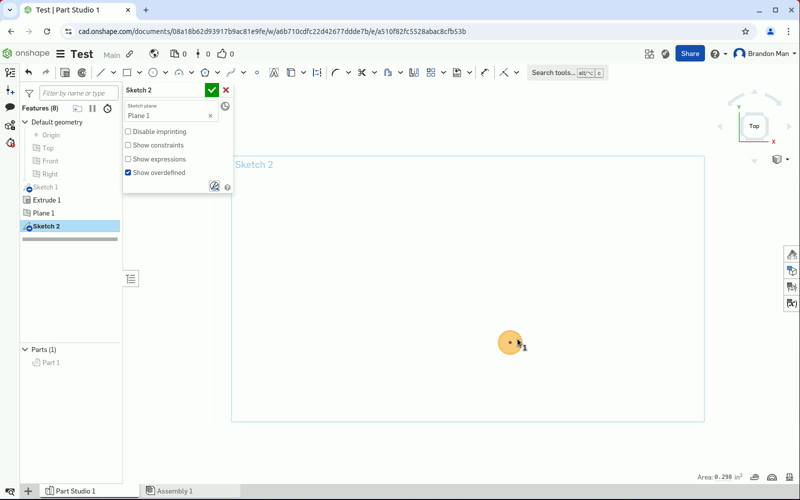
scroll(-6)
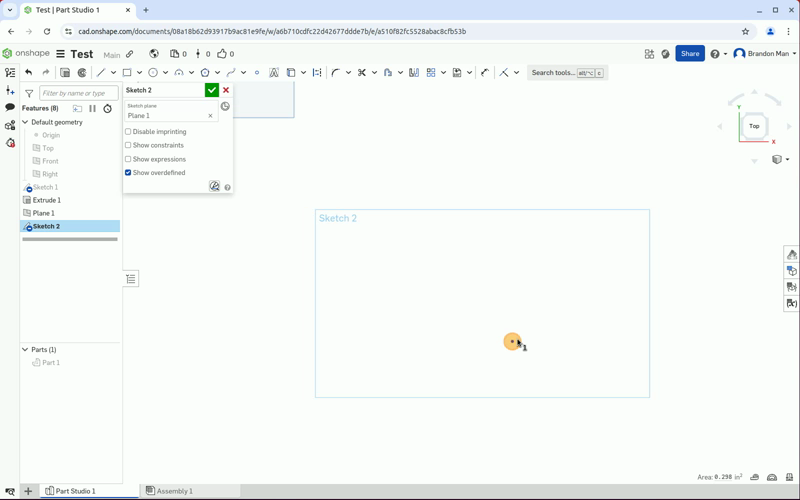
scroll(-6)
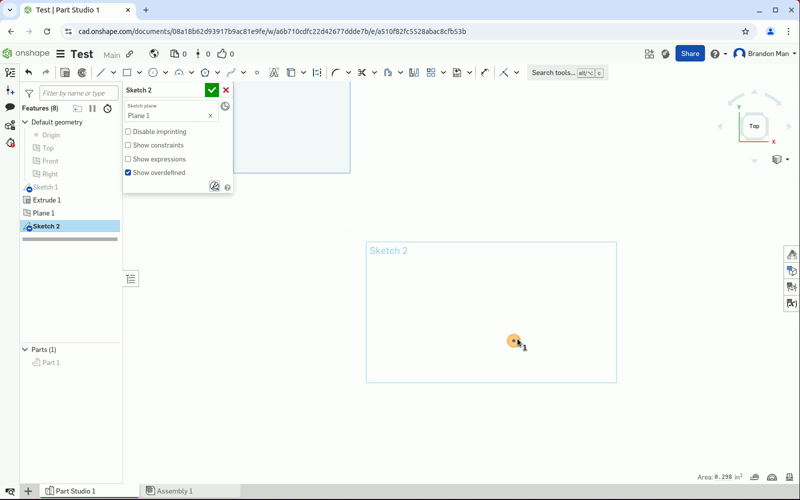
scroll(-6)
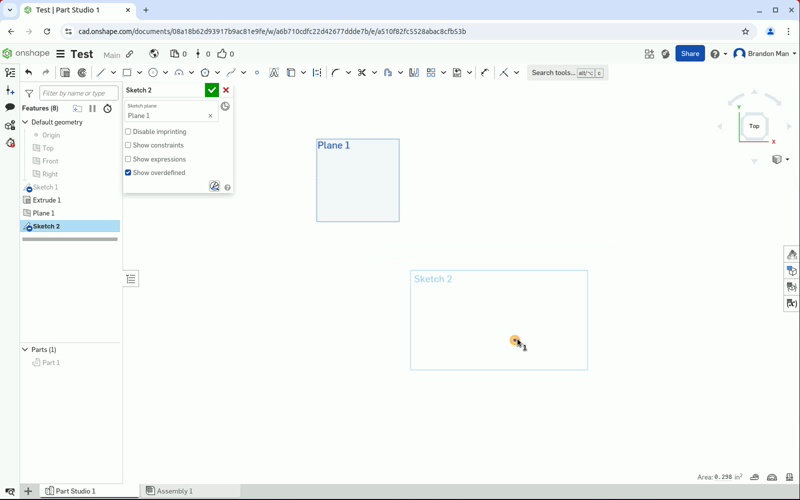
scroll(-6)
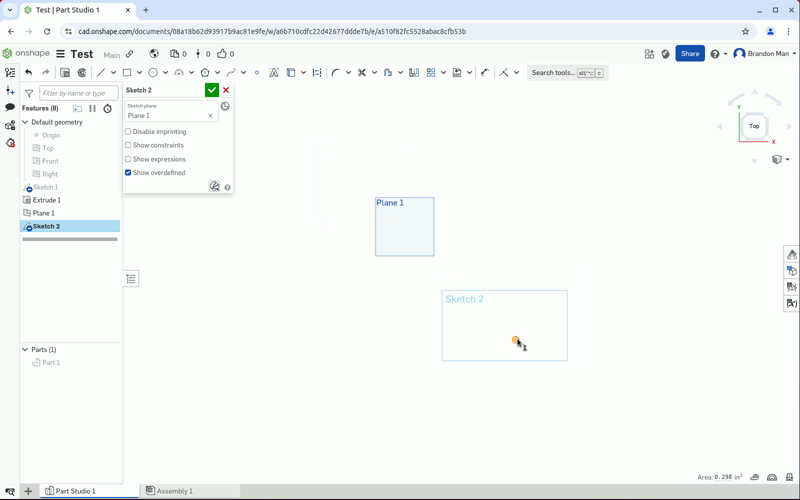
scroll(-6)
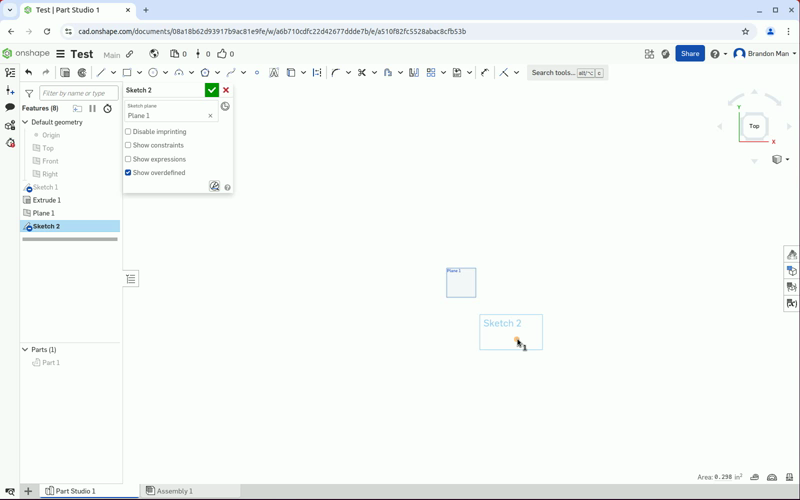
mouse_move(73, 352)
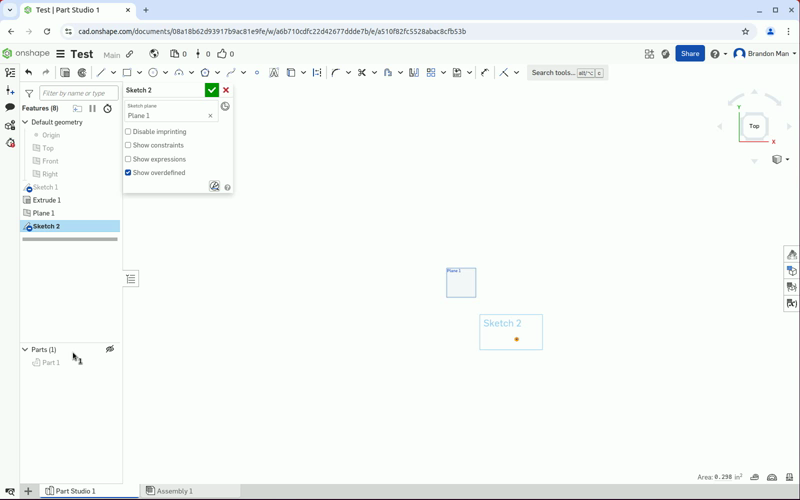
key(shift+y)
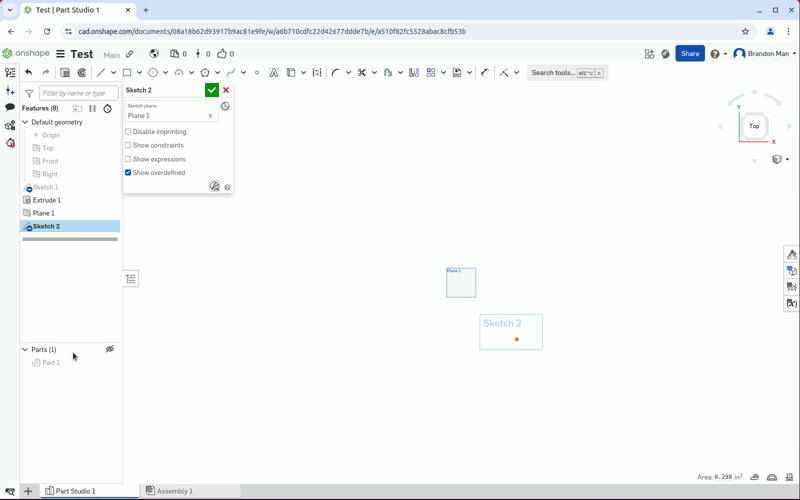
key(shift+e)
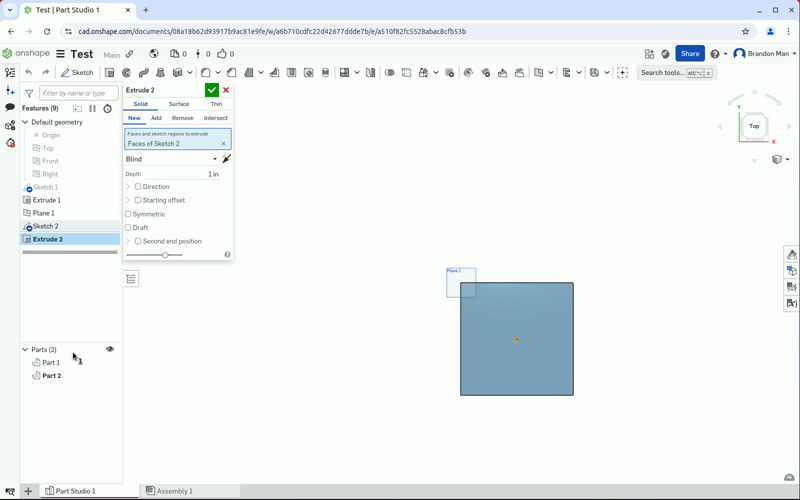
mouse_move(143, 106)
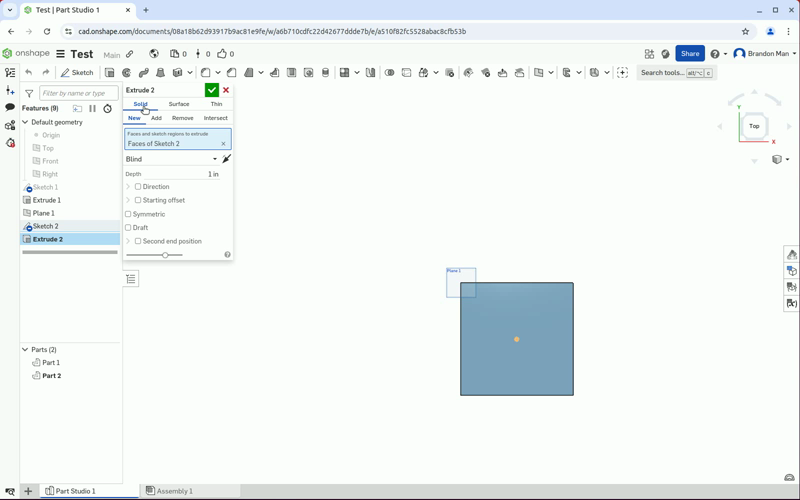
click(143, 106)
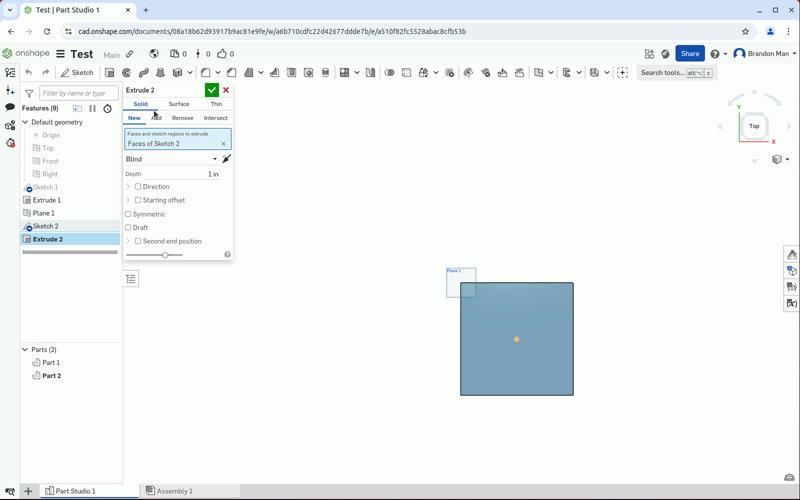
mouse_move(186, 120)
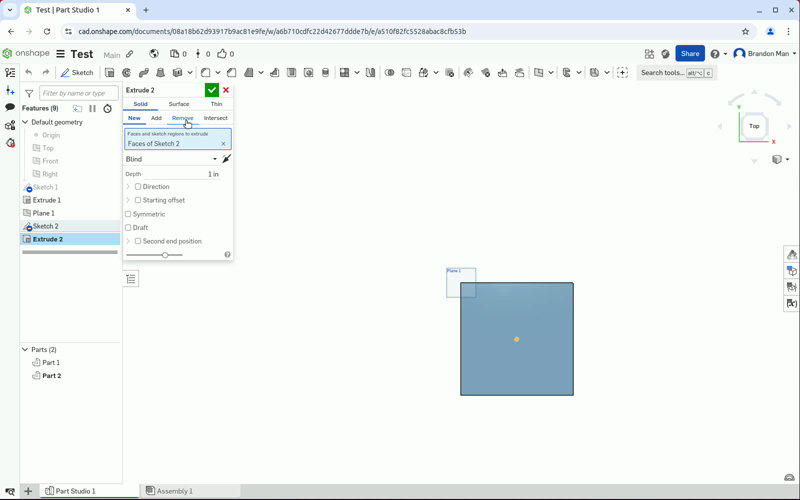
click(186, 120)
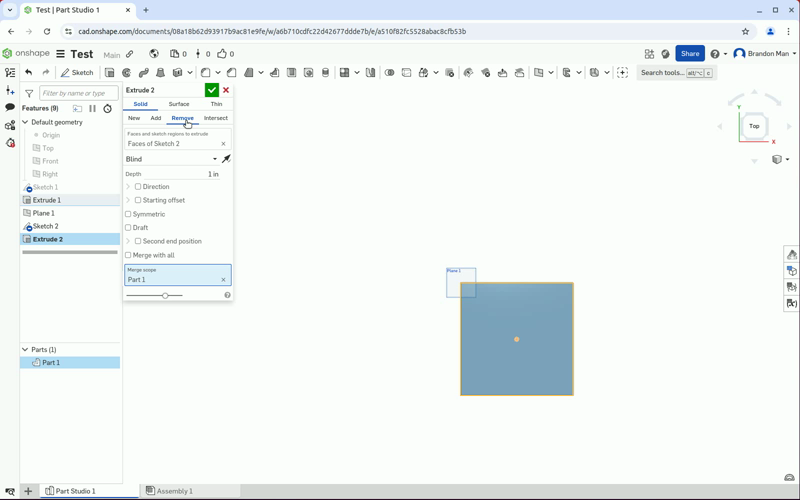
key(tab, 4)
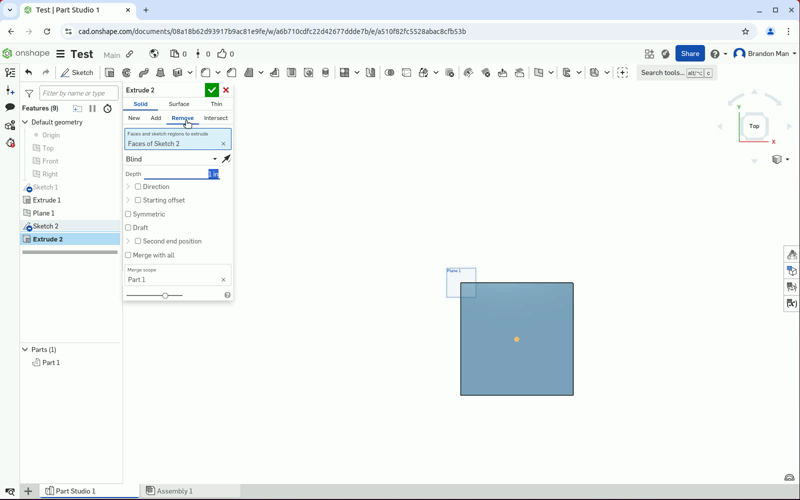
text(0.241)
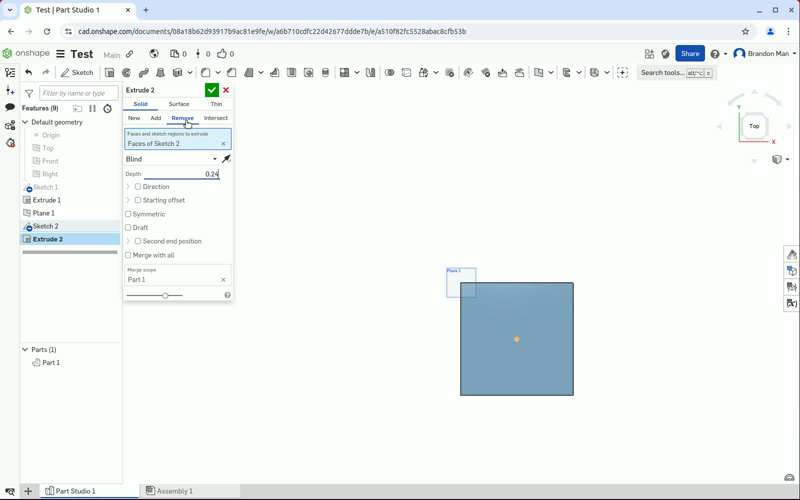
key(tab, 6)
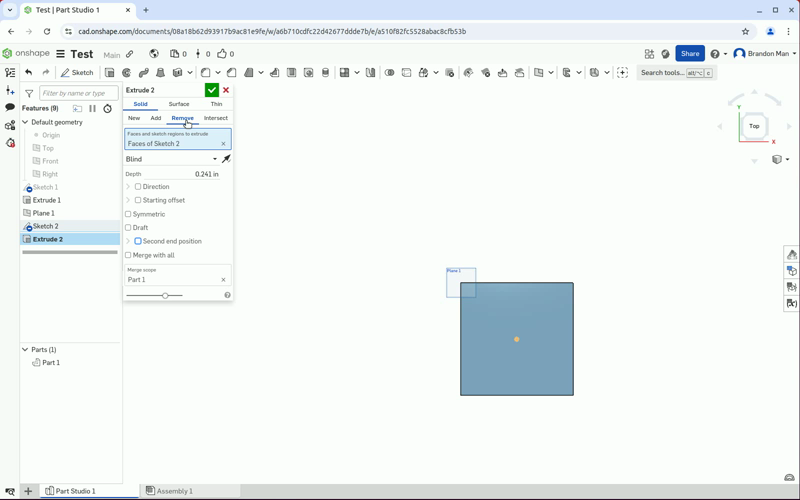
key(space)
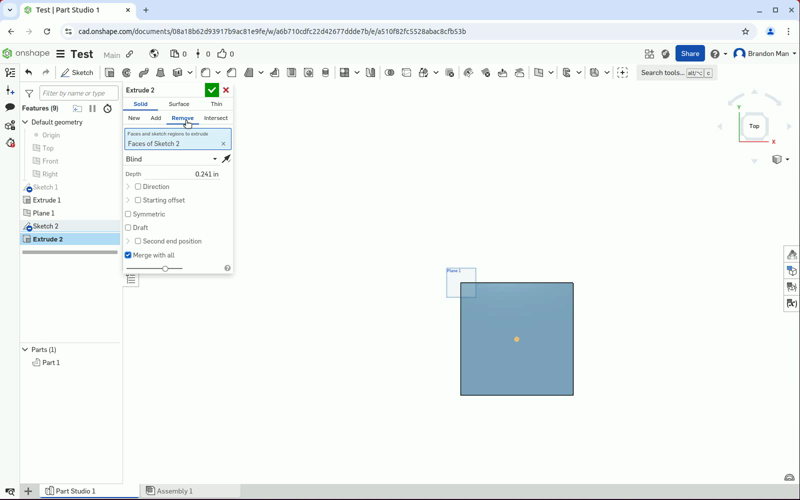
key(enter)
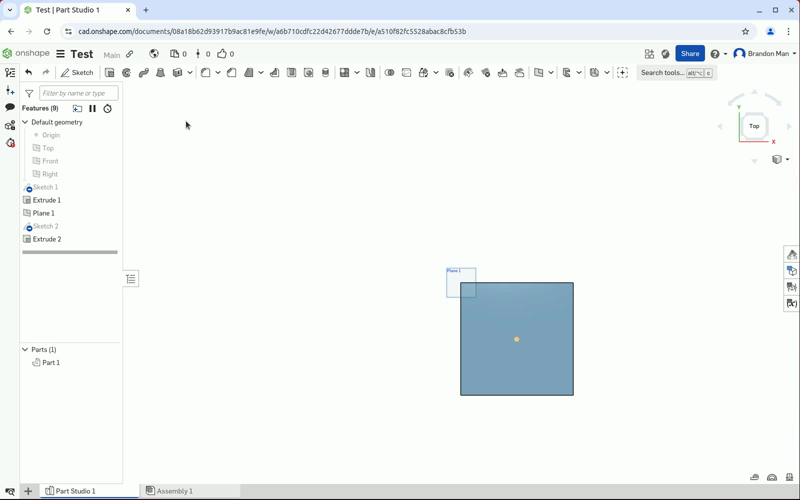
key(shift+h)
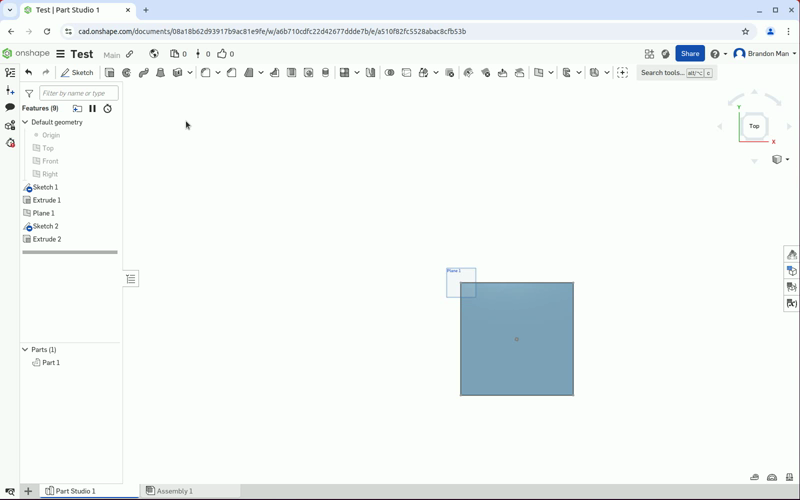
key(shift+h)
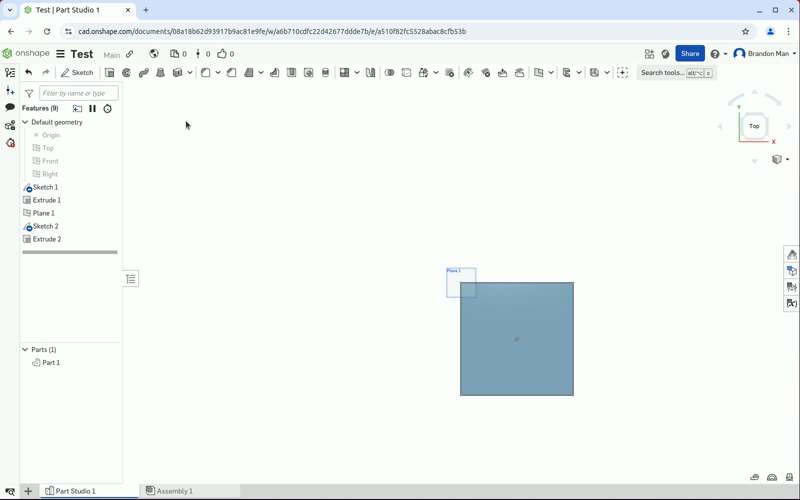
key(shift+7)
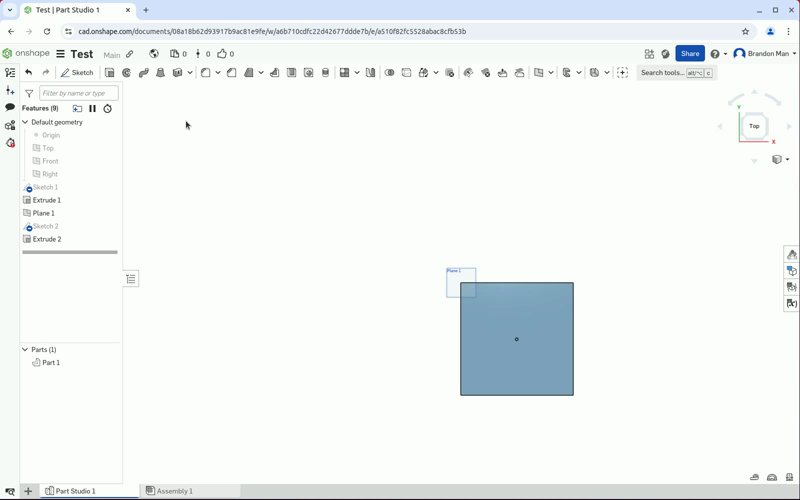
key(up, 3)
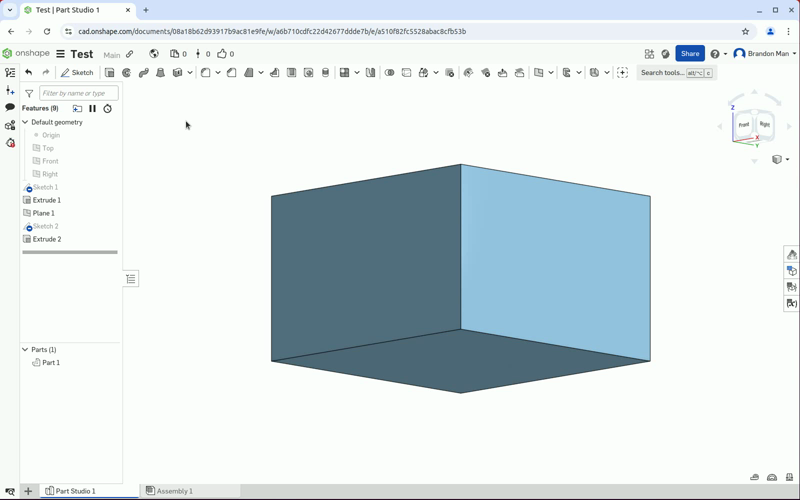
key(left, 3)
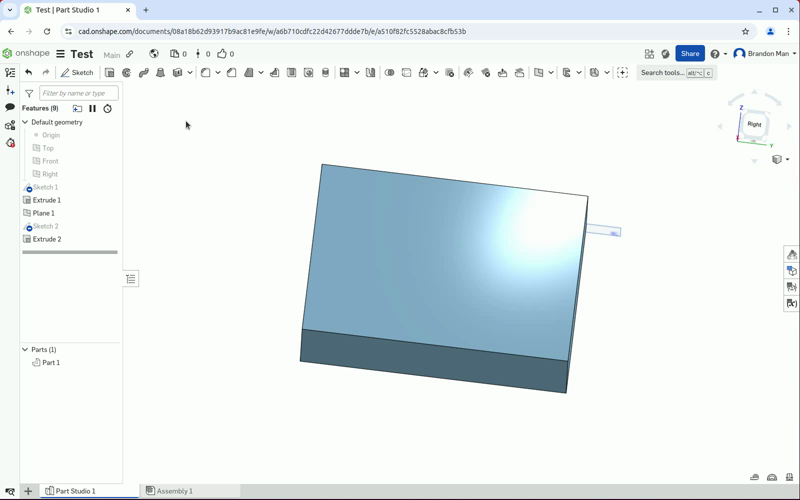
key(right, 3)
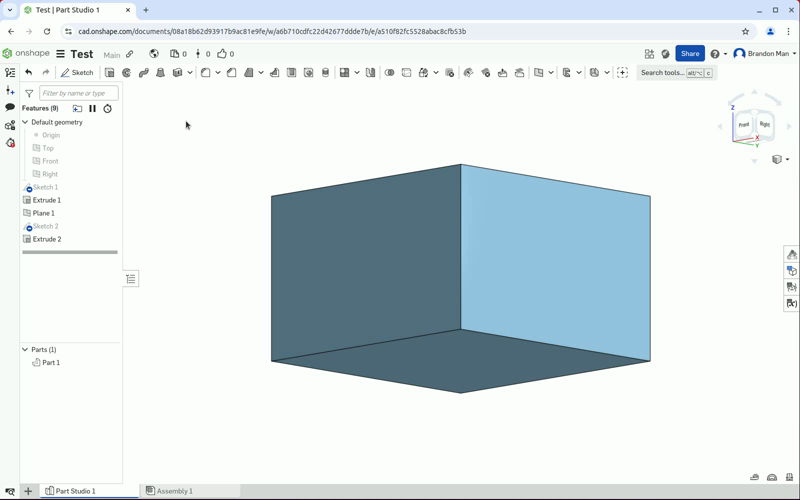
key(down, 3)
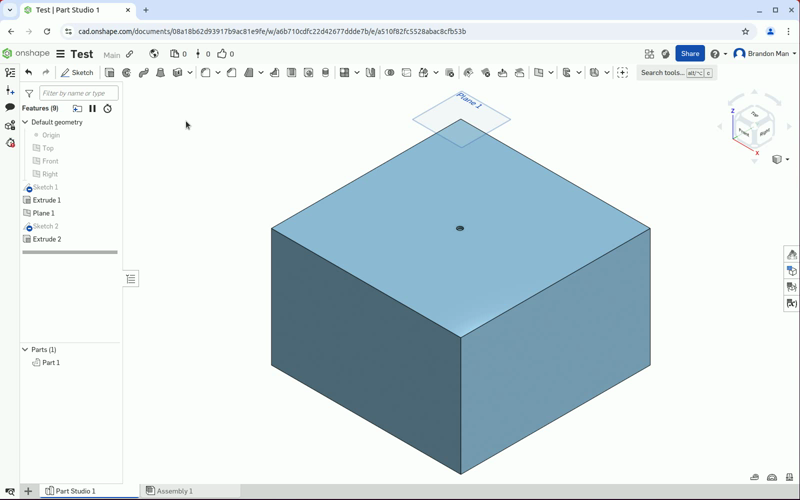
mouse_move(73, 189)
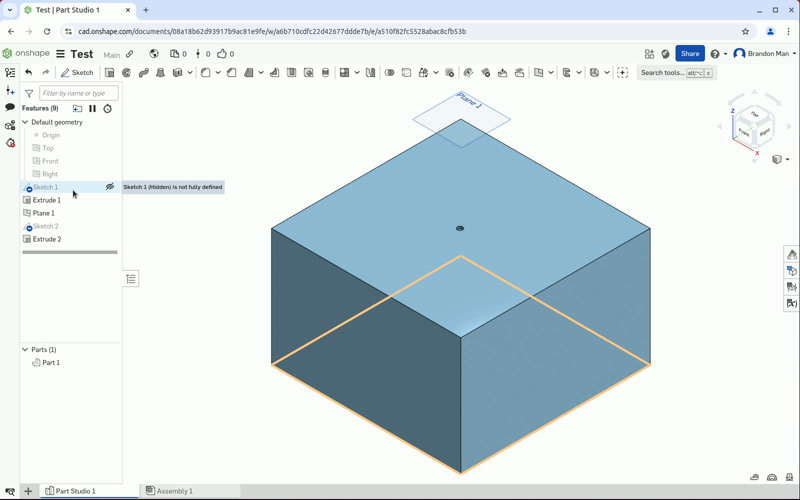
click(73, 189)